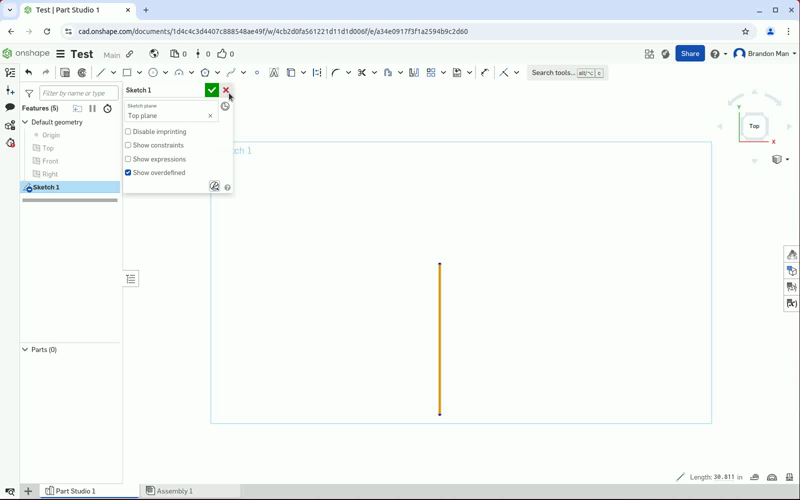
key(shift+h)
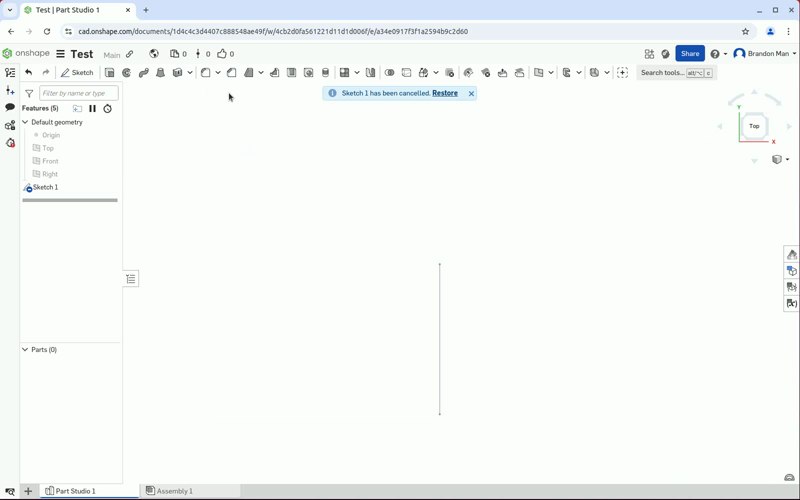
key(shift+s)
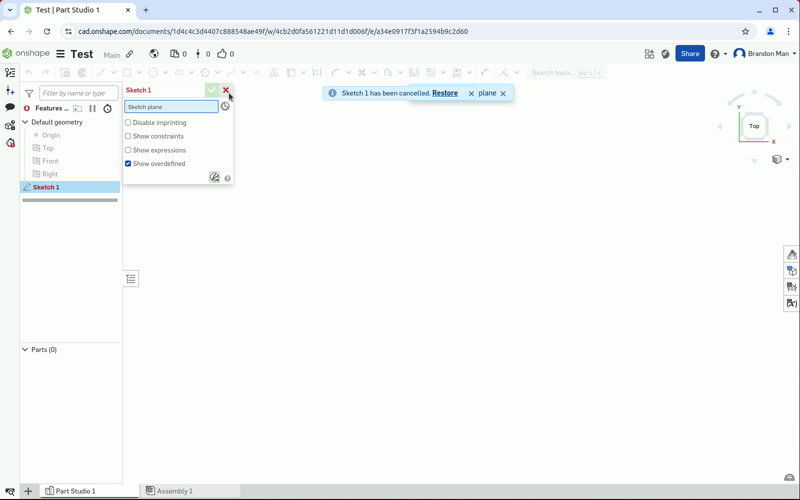
mouse_move(73, 150)
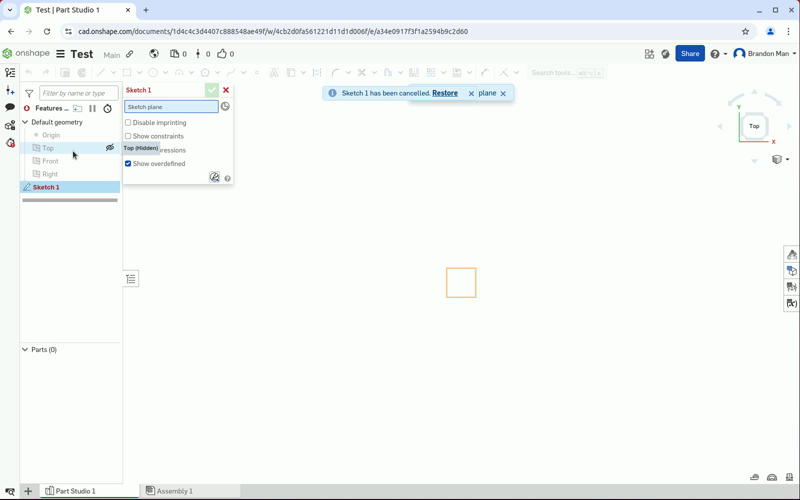
click(73, 150)
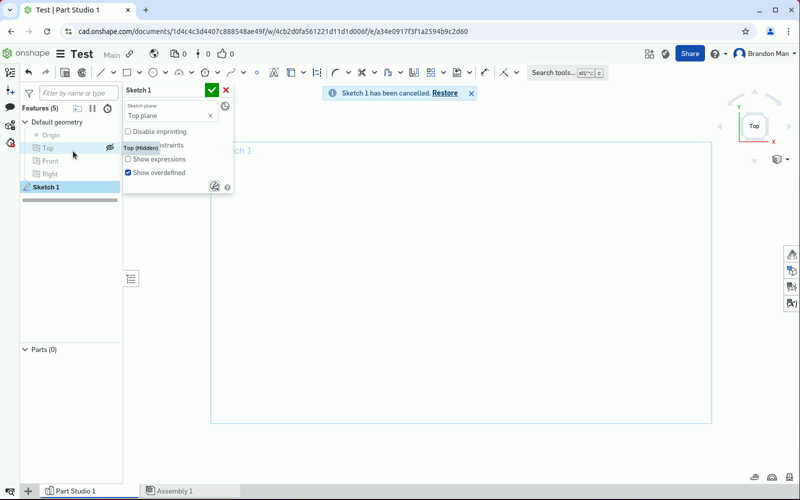
mouse_move(73, 352)
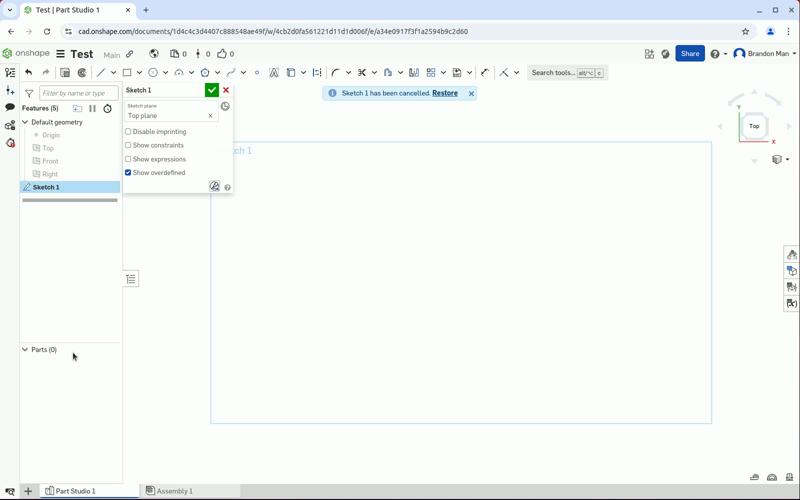
key(y)
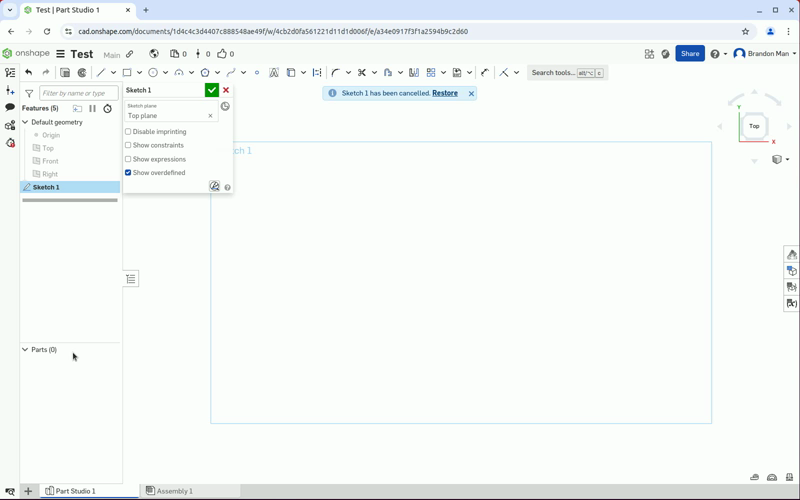
key(l)
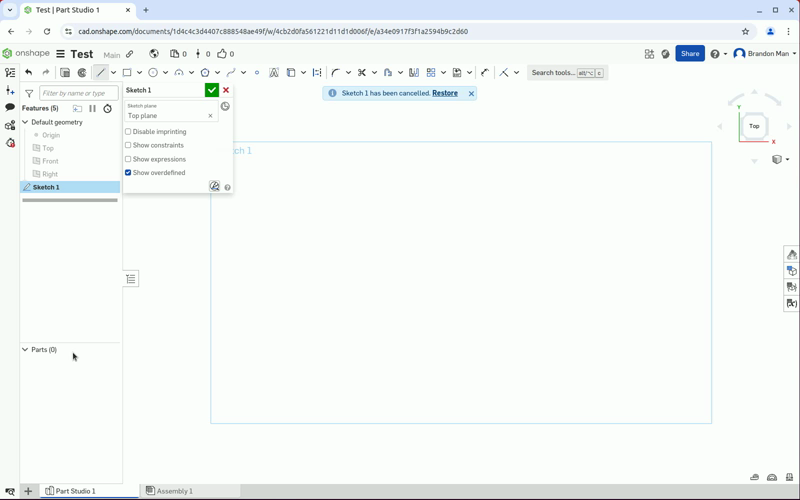
key_down(shift)
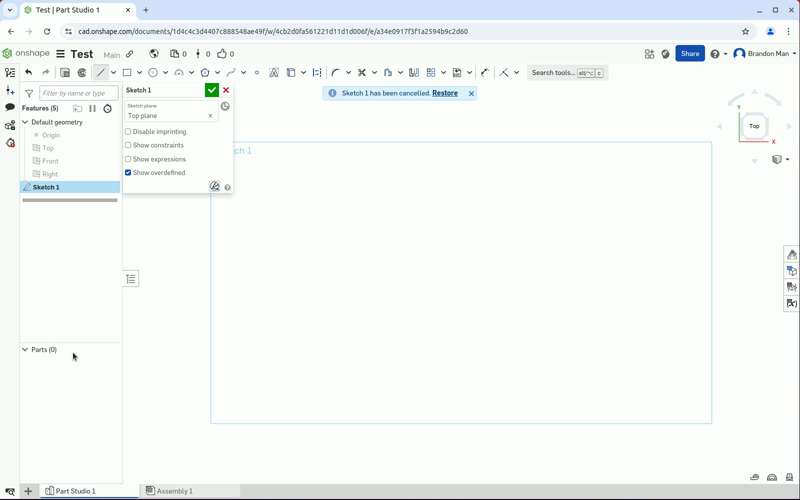
mouse_move(348, 339)
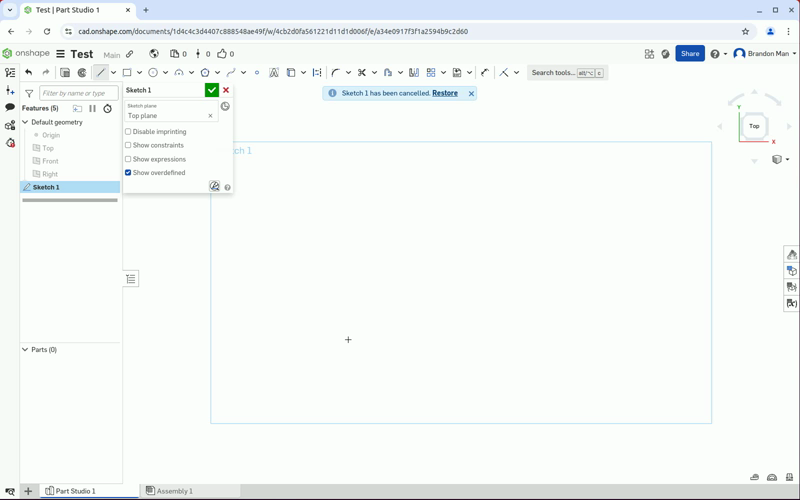
click(348, 339)
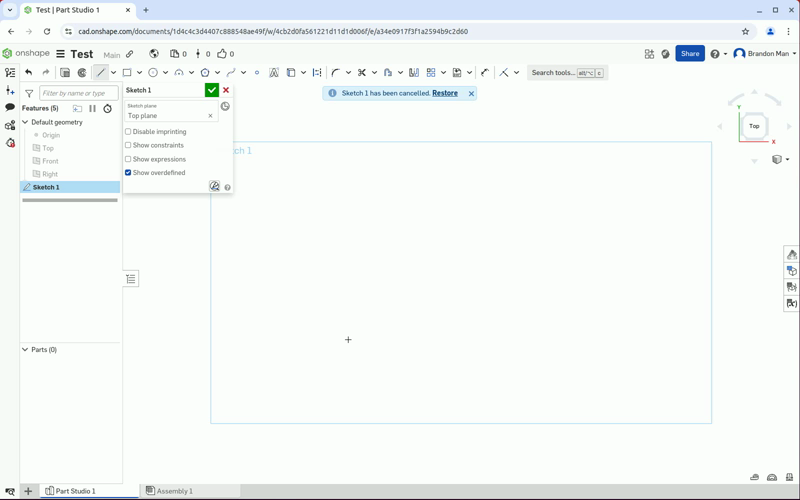
key_up(shift)
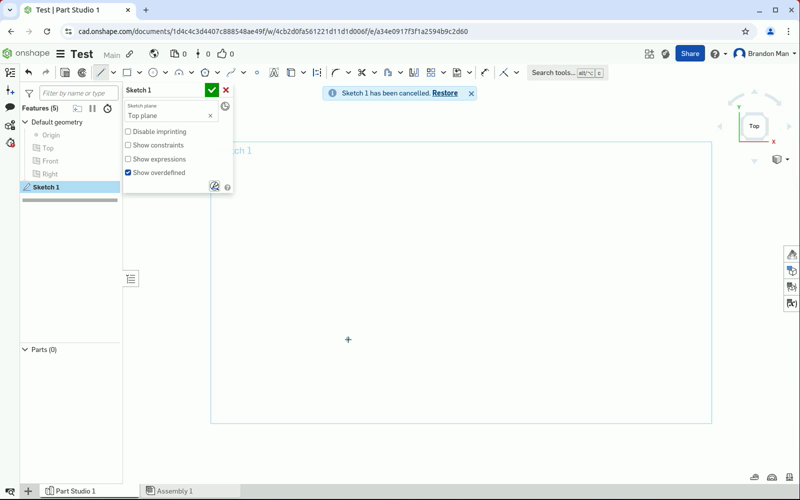
key_down(shift)
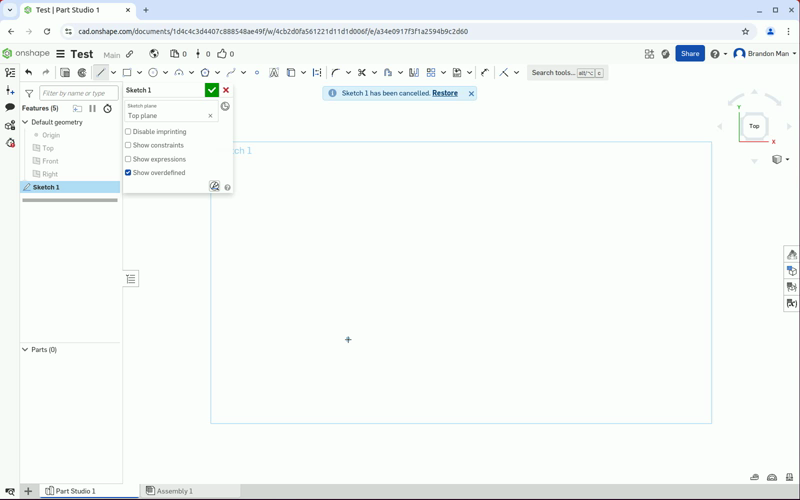
mouse_move(572, 339)
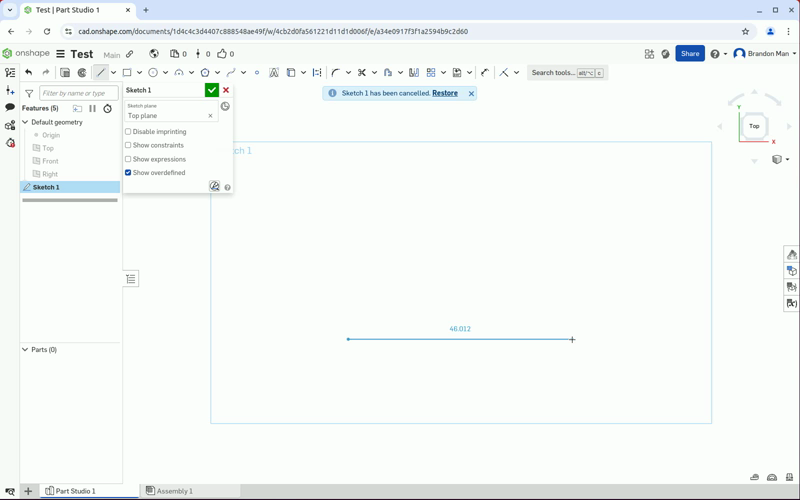
click(572, 339)
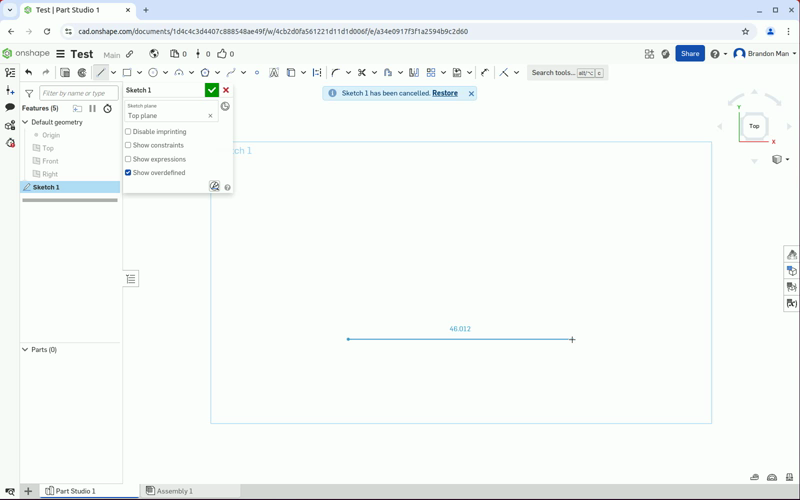
key_up(shift)
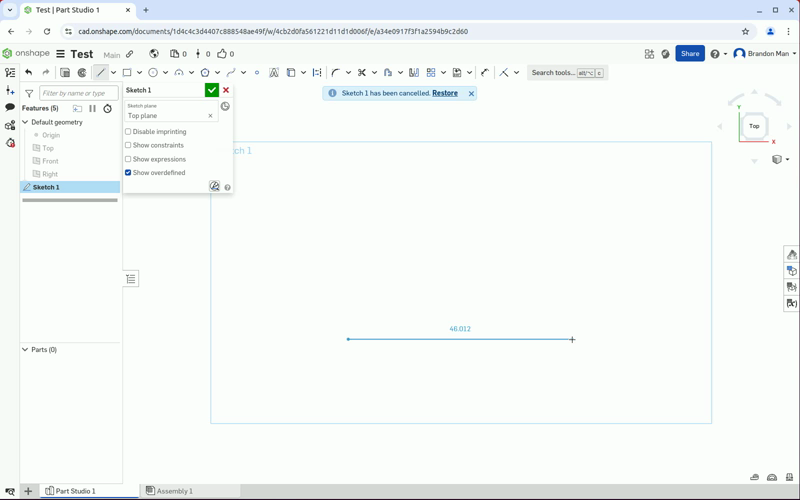
key_down(shift)
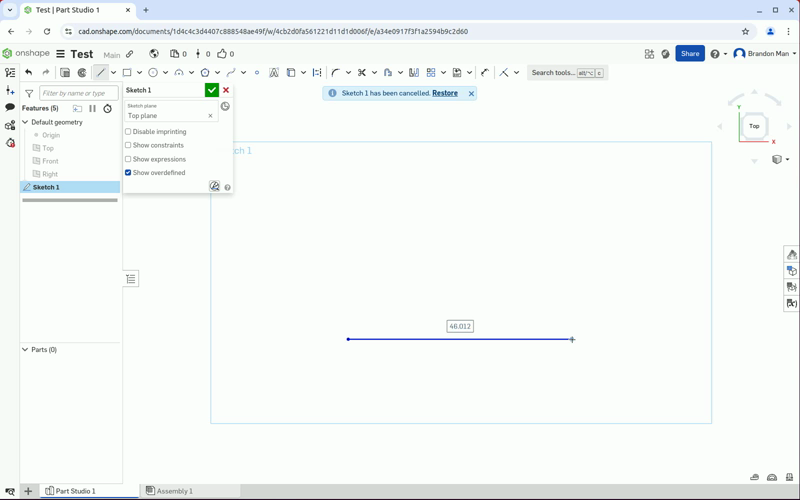
mouse_move(572, 226)
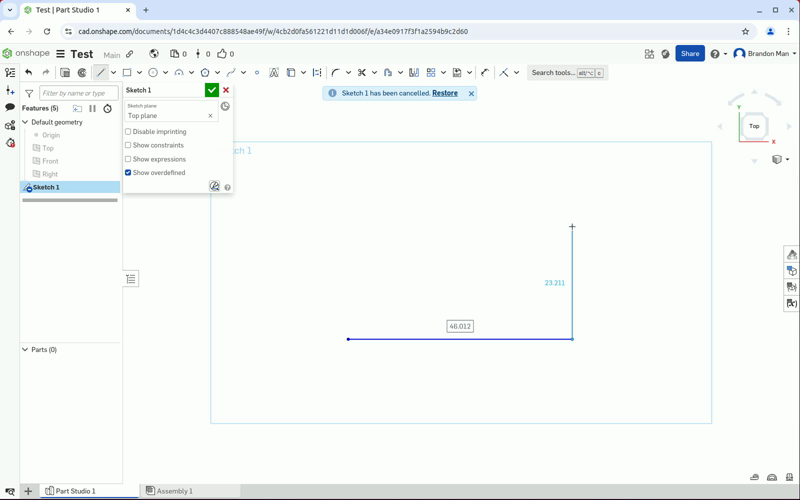
click(572, 226)
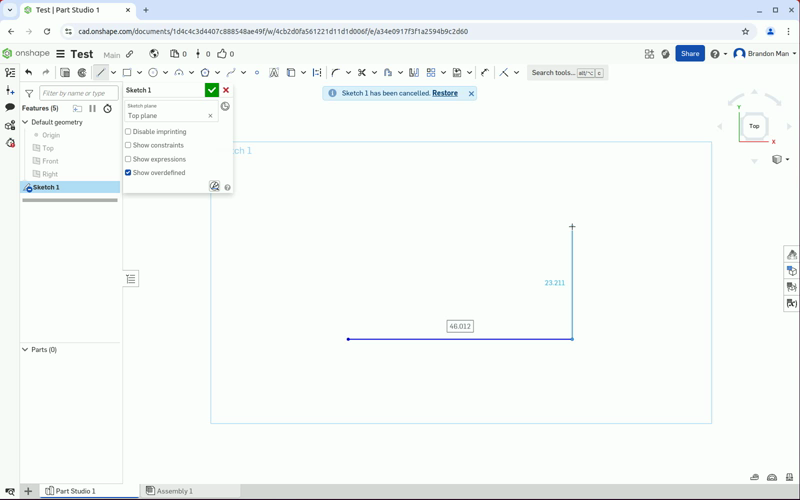
key_up(shift)
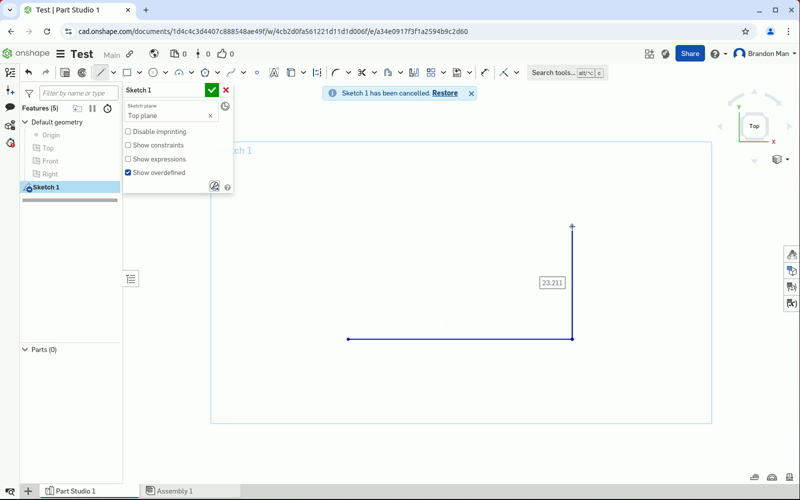
key_down(shift)
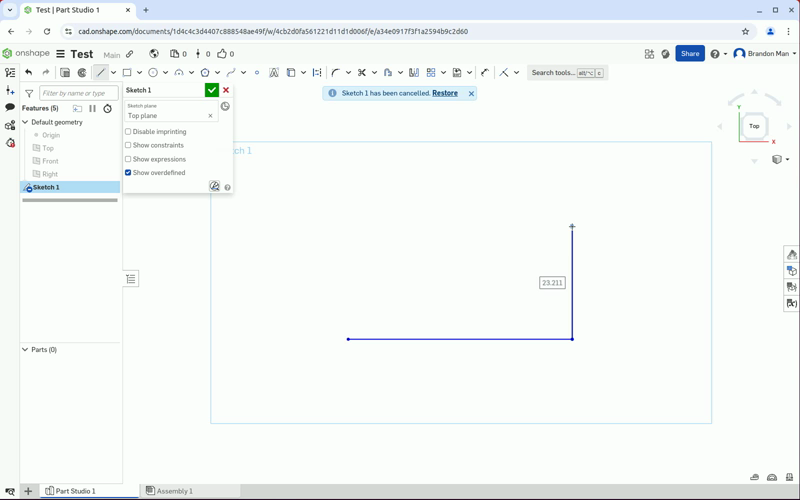
mouse_move(348, 226)
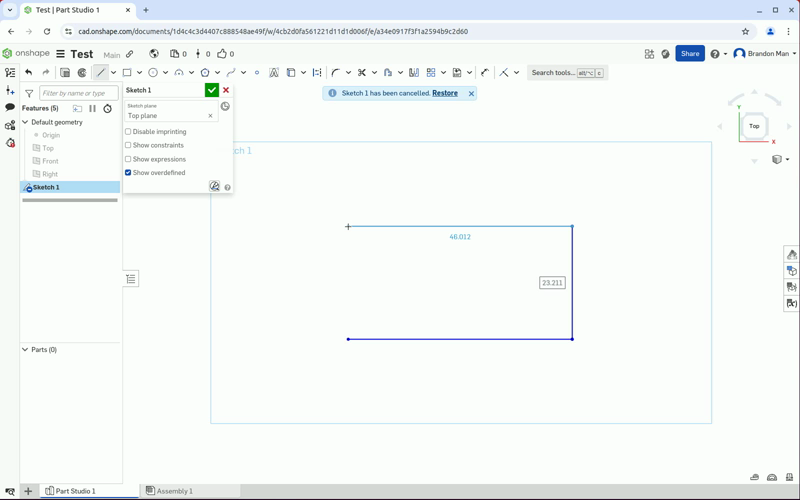
click(348, 226)
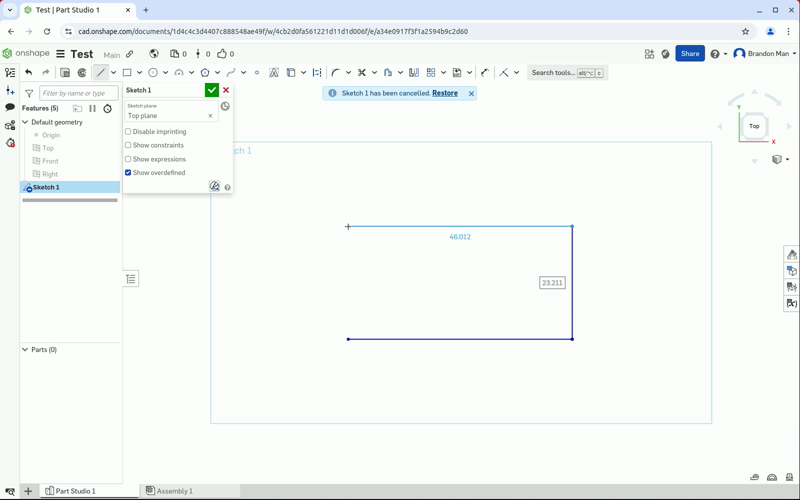
key_up(shift)
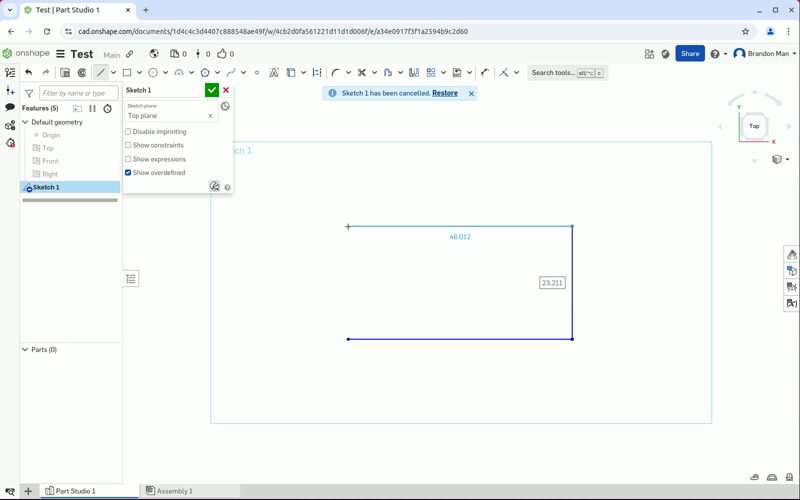
key_down(shift)
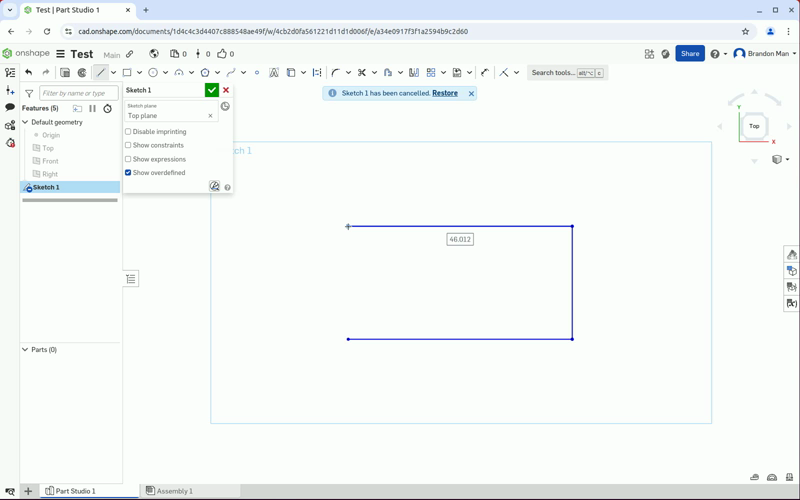
mouse_move(348, 339)
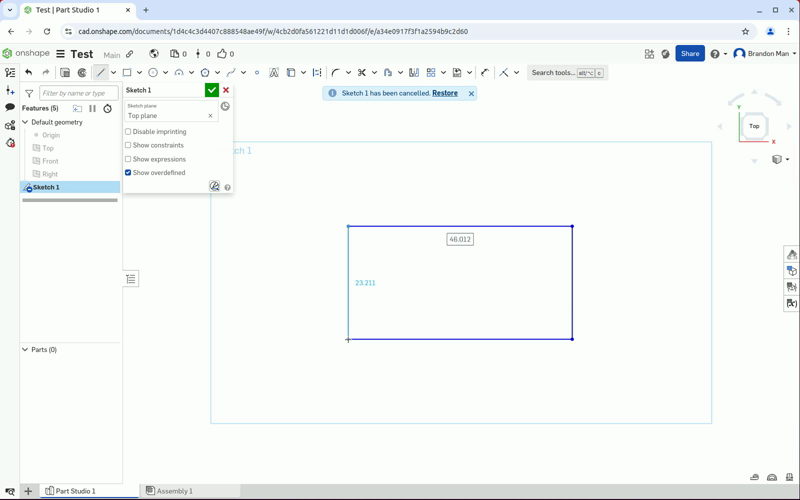
key_up(shift)
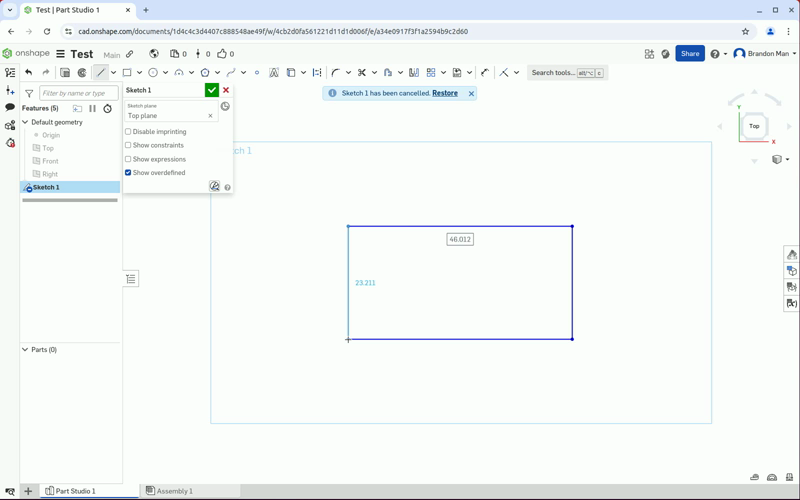
click(348, 339)
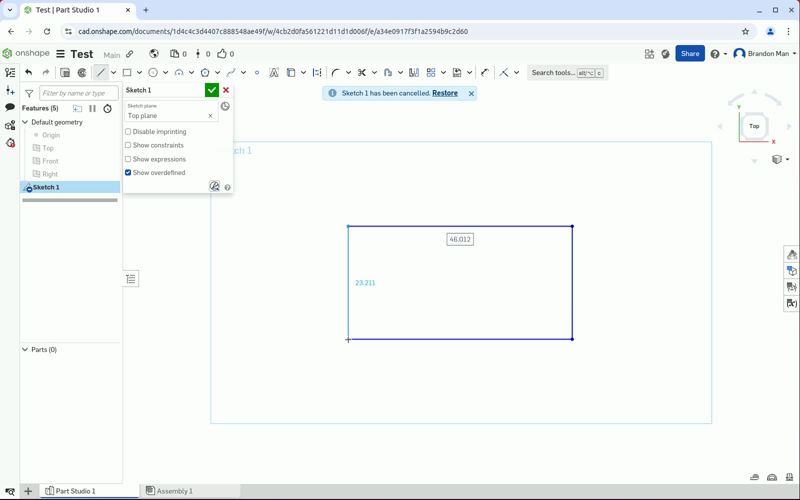
key(esc)
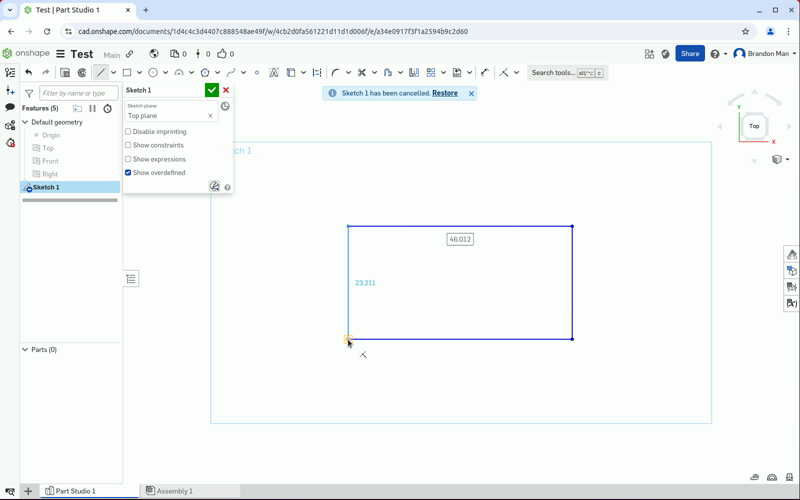
mouse_move(509, 277)
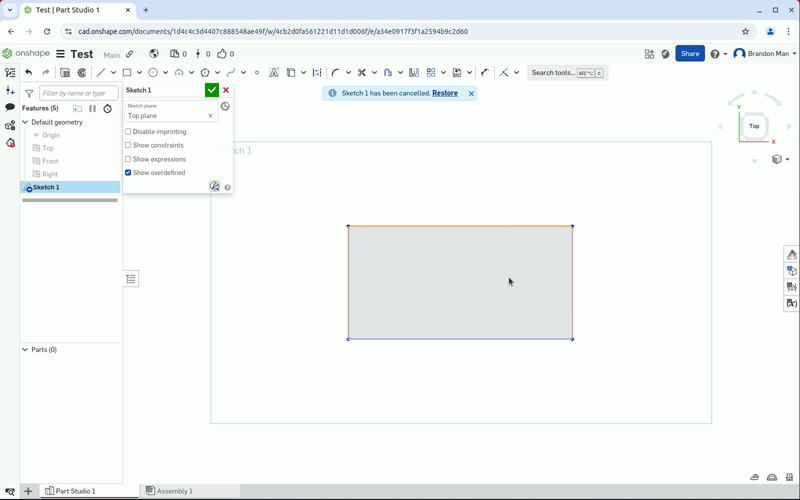
click(509, 277)
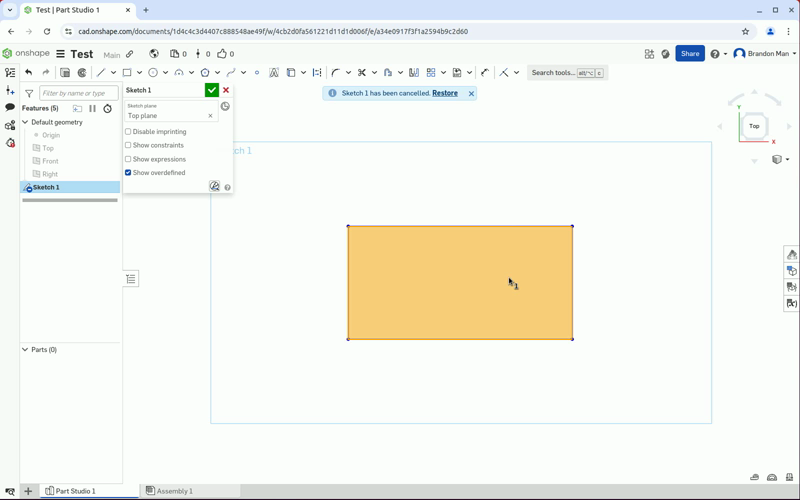
mouse_move(73, 352)
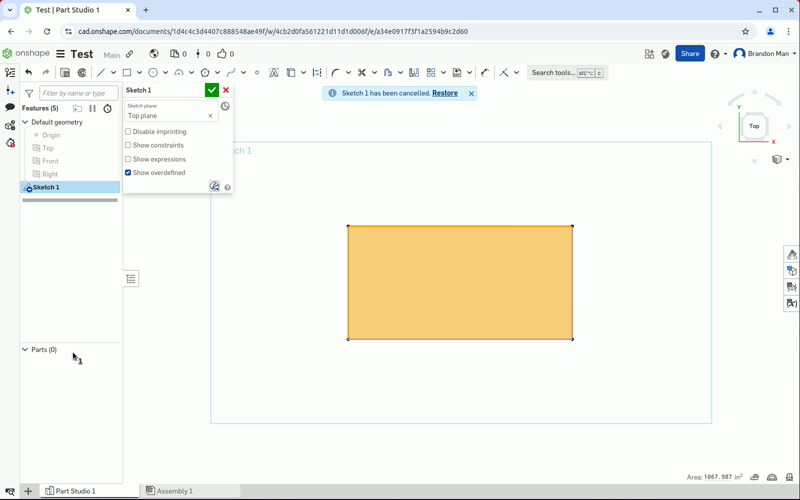
key(shift+y)
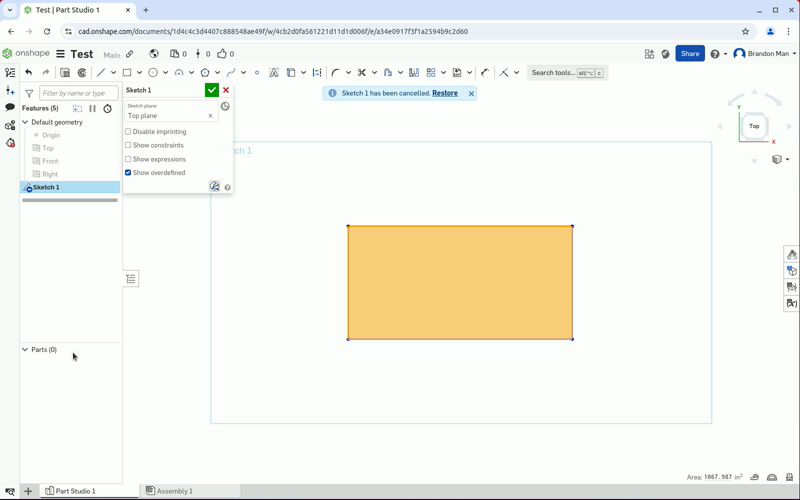
key(shift+e)
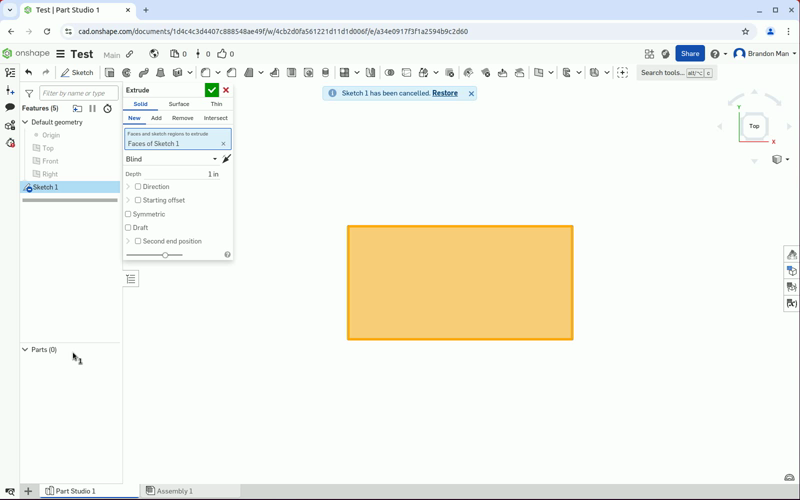
mouse_move(143, 106)
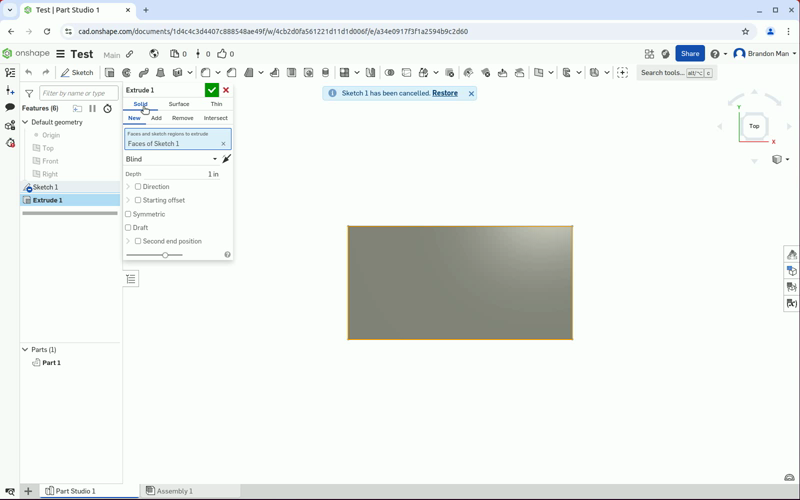
click(143, 106)
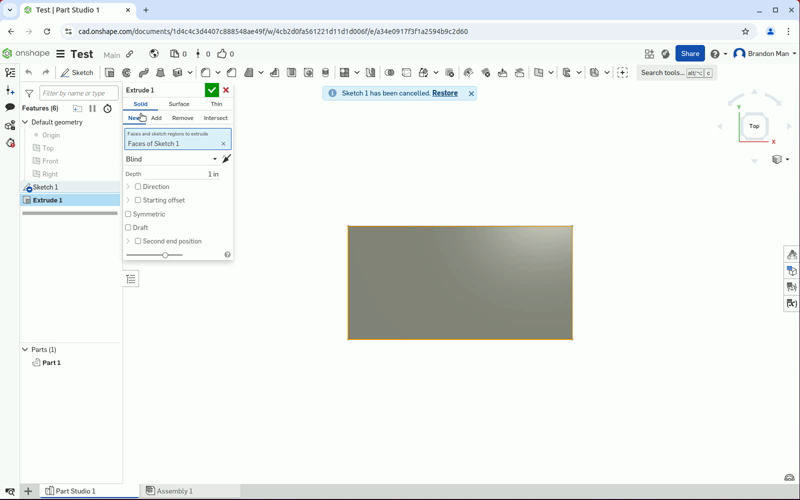
mouse_move(137, 120)
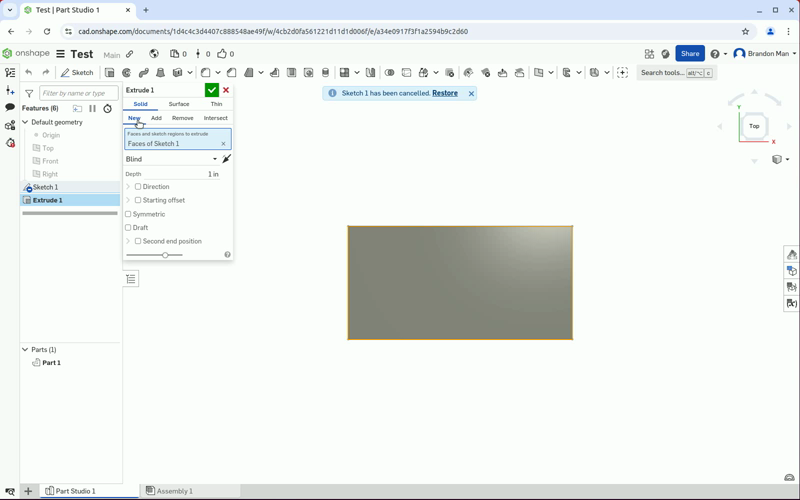
click(137, 120)
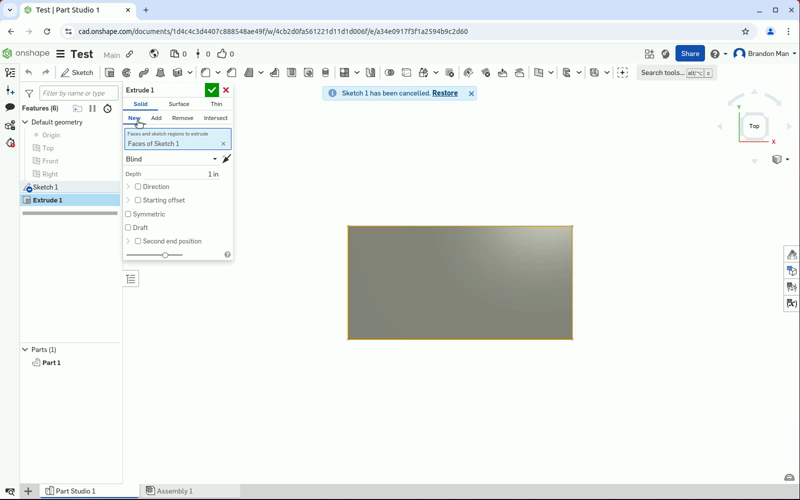
key(tab, 4)
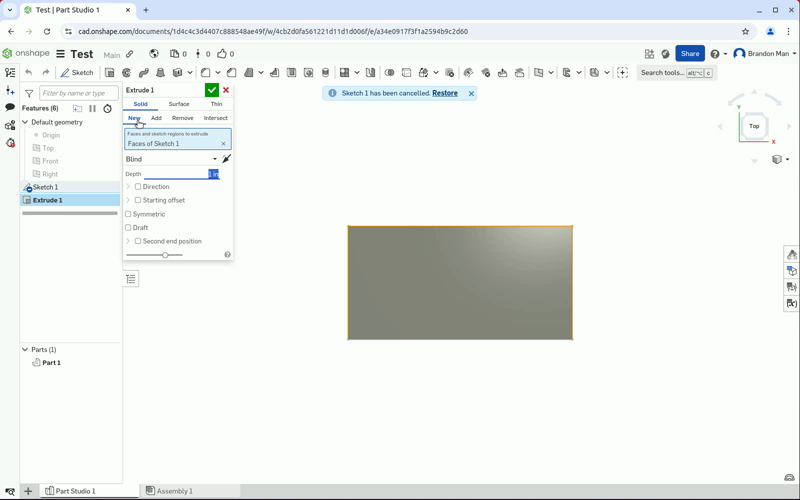
text(11.554)
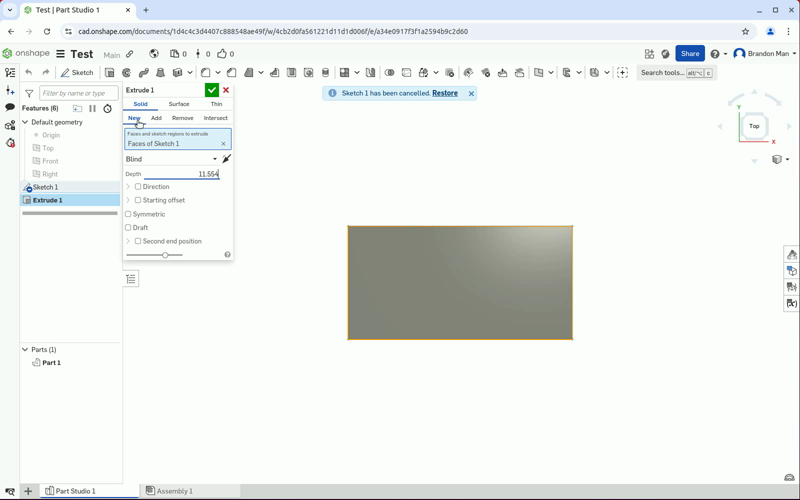
key(enter)
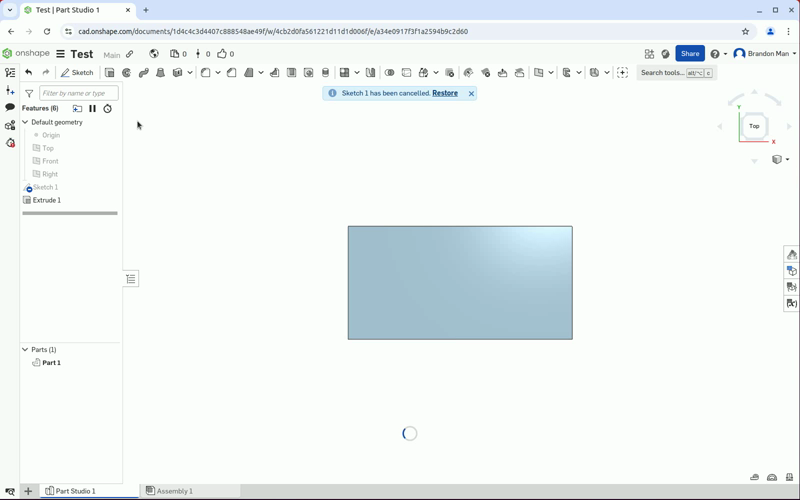
key(shift+h)
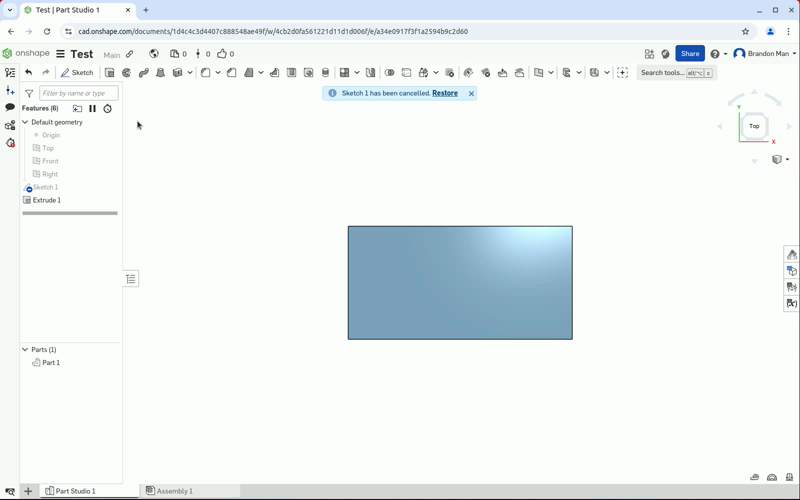
key(shift+h)
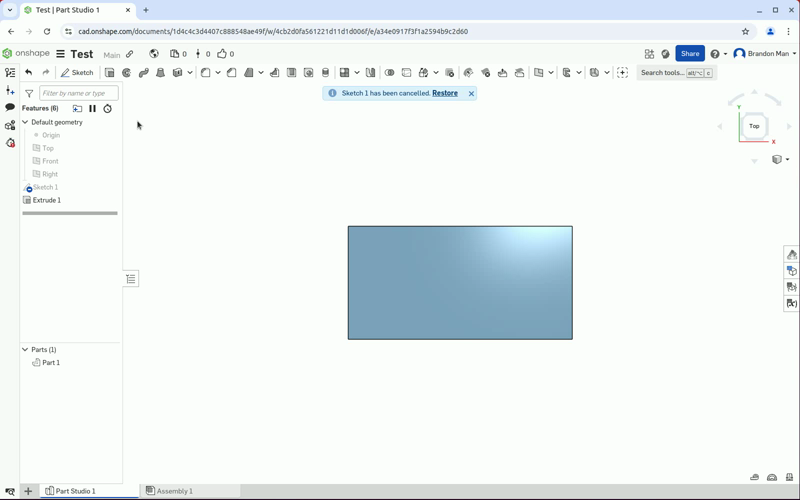
mouse_move(73, 189)
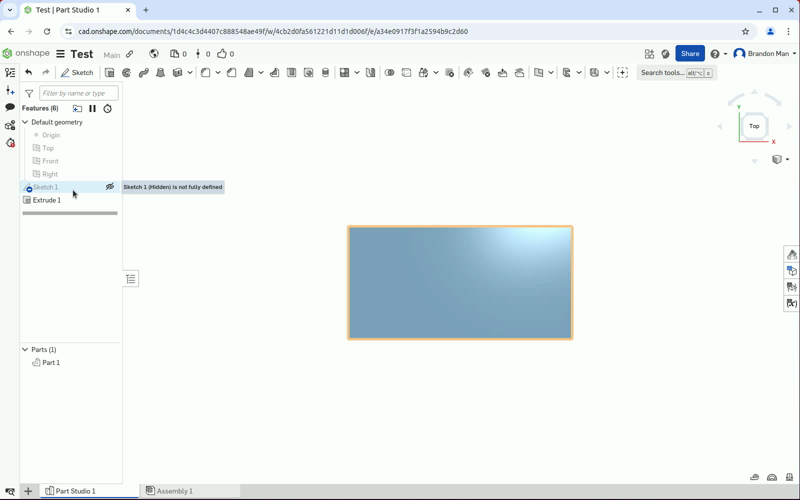
click(73, 189)
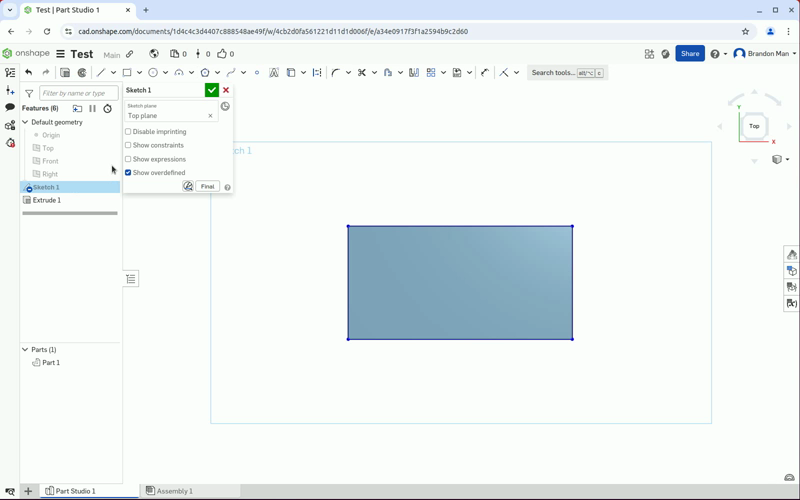
mouse_move(229, 92)
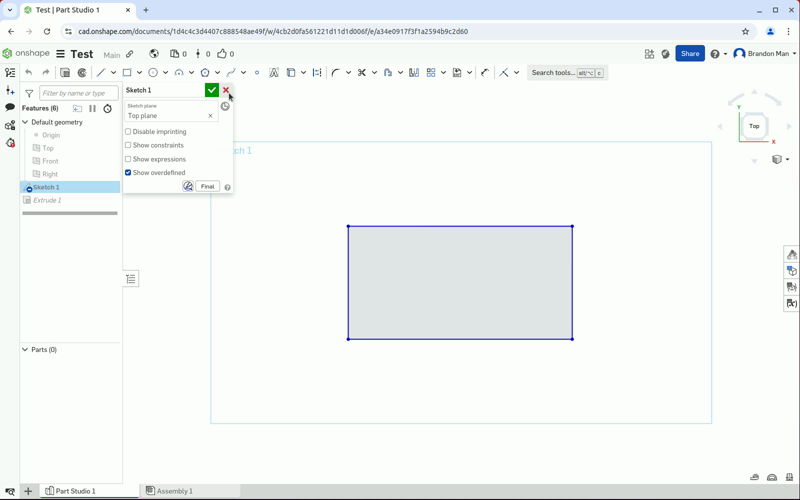
click(229, 92)
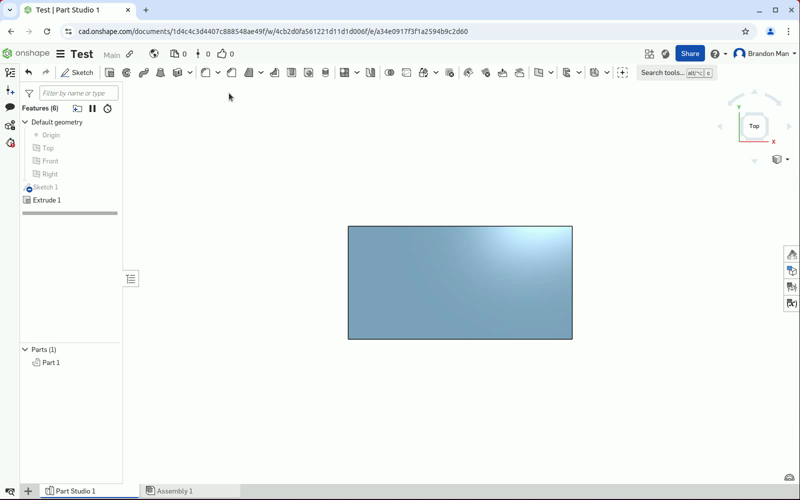
mouse_move(541, 75)
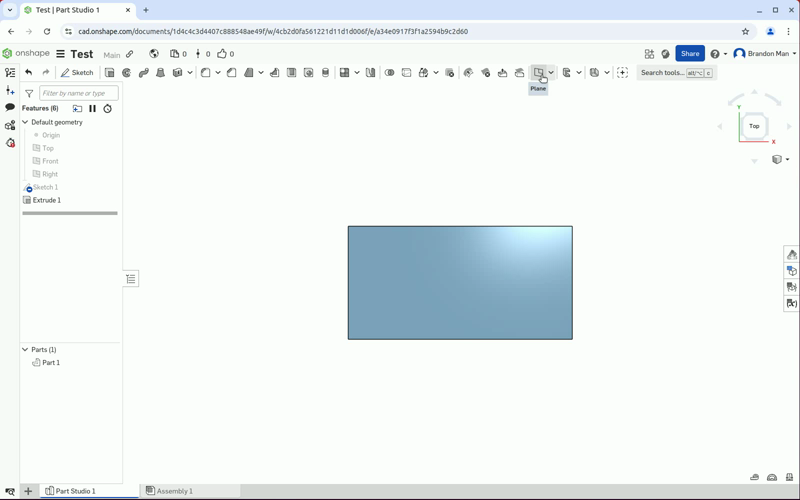
click(541, 75)
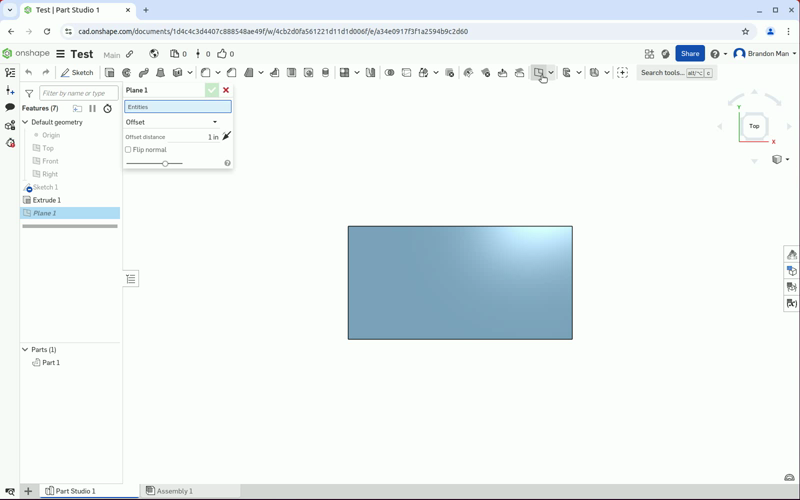
mouse_move(73, 150)
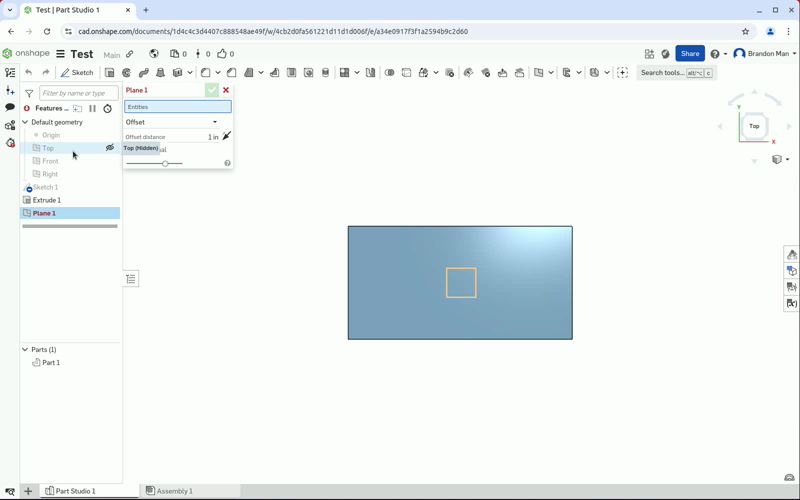
click(73, 150)
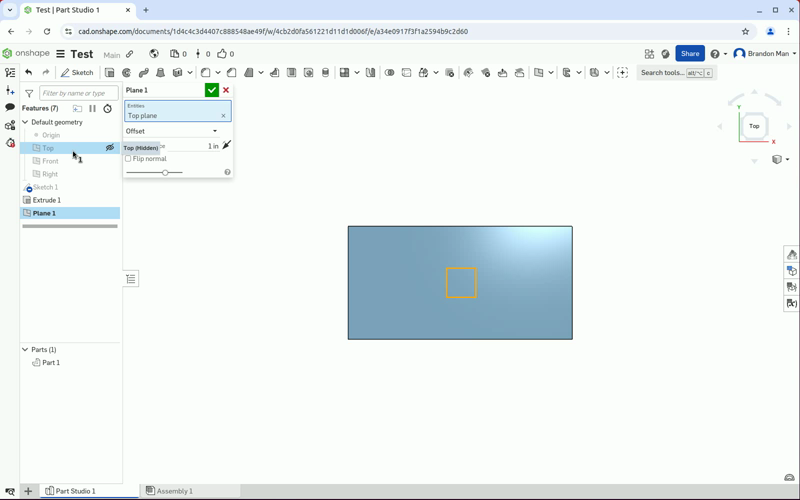
key(tab, 2)
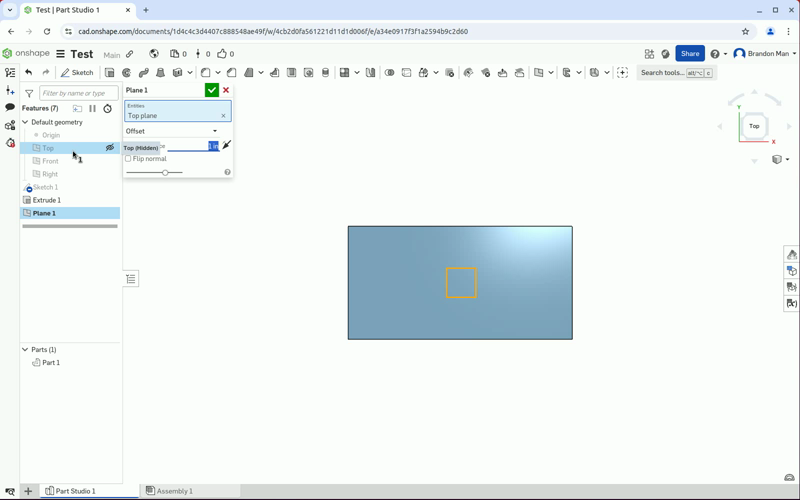
text(11.554)
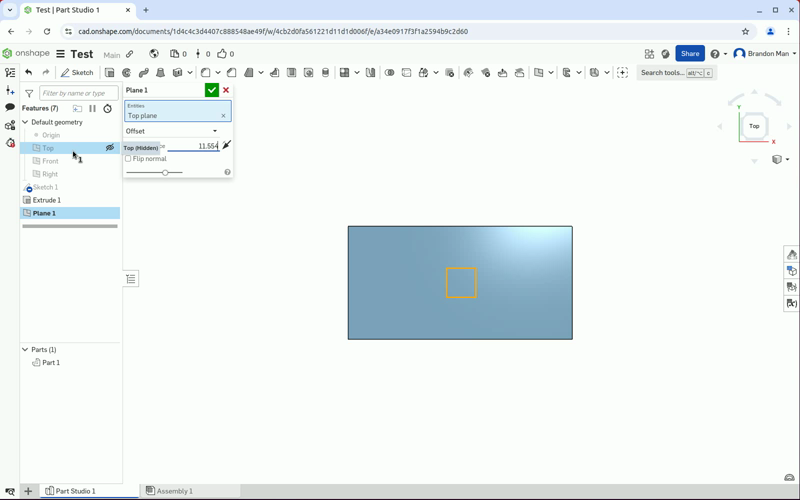
key(enter, 2)
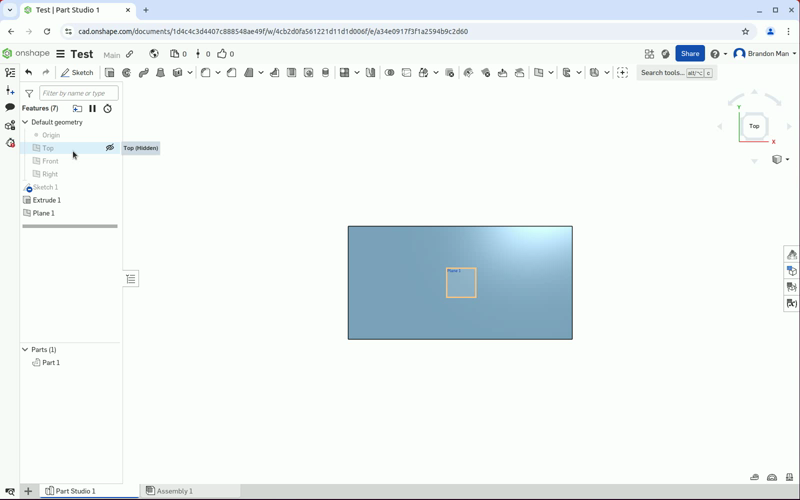
key(shift+s)
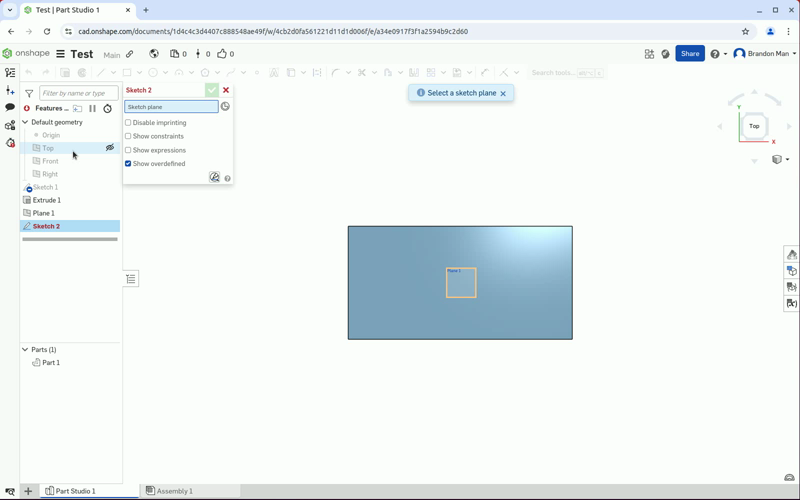
mouse_move(73, 215)
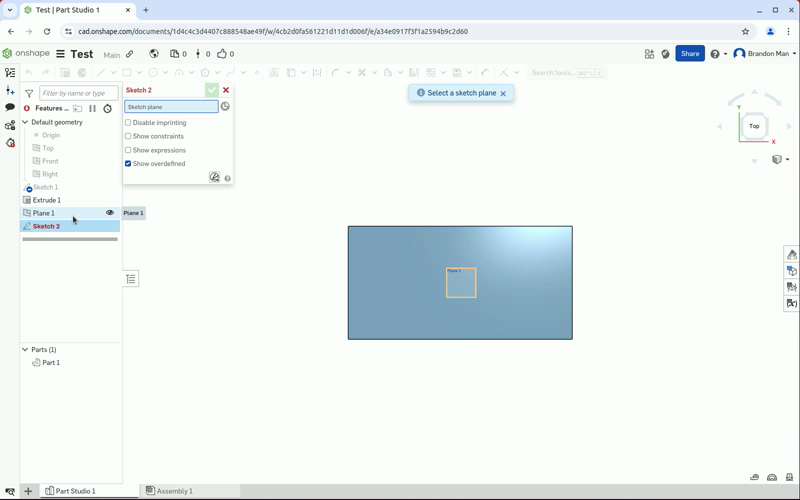
click(73, 215)
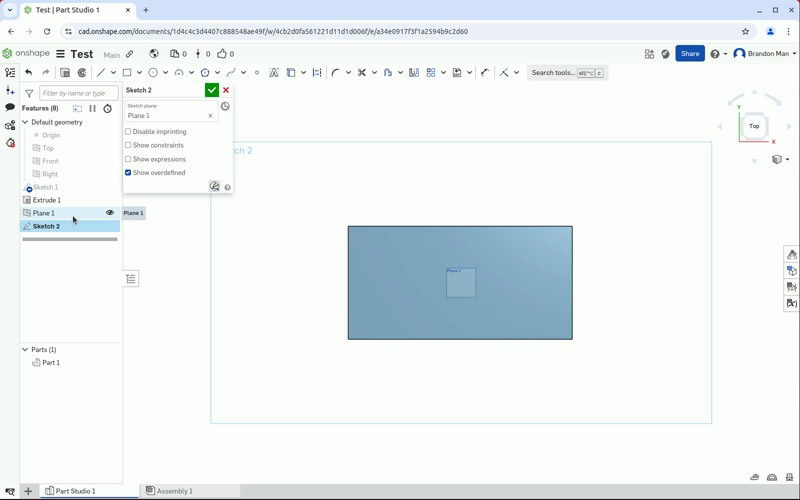
mouse_move(73, 352)
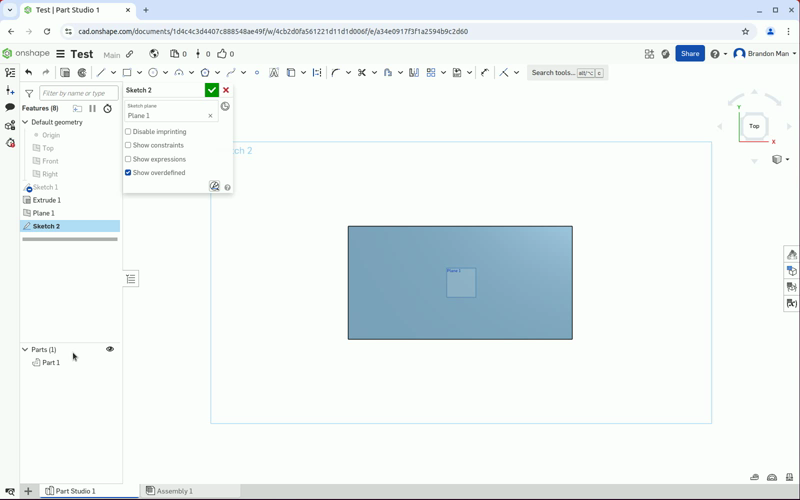
key(y)
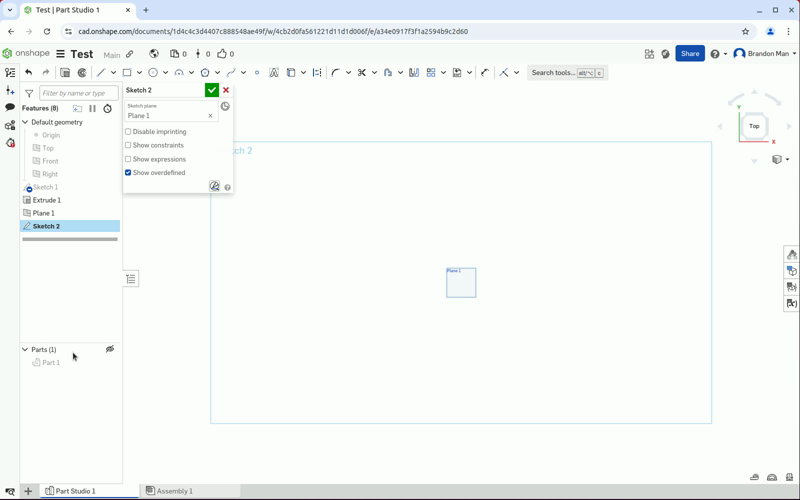
key(c)
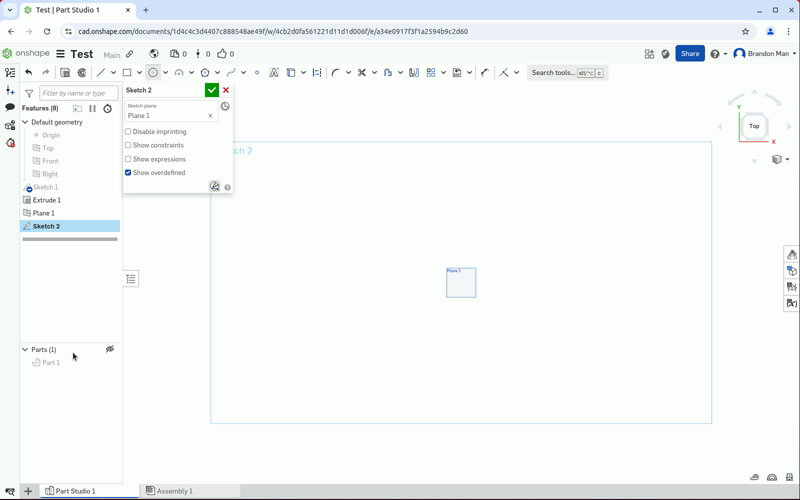
key_down(shift)
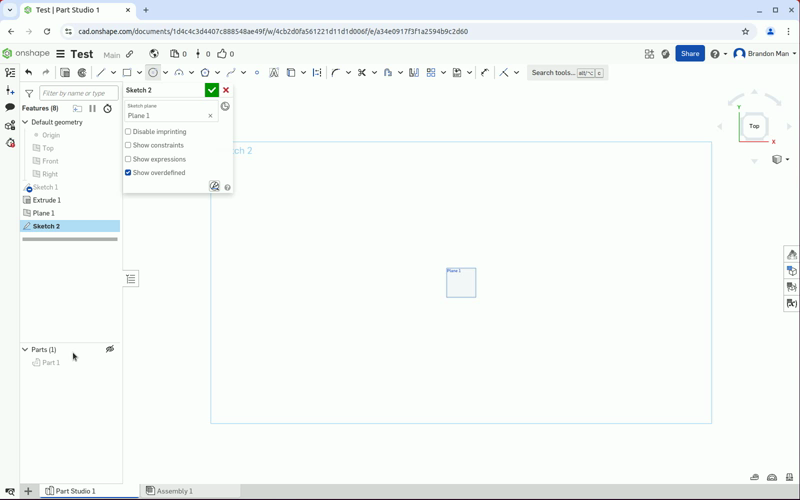
mouse_move(423, 282)
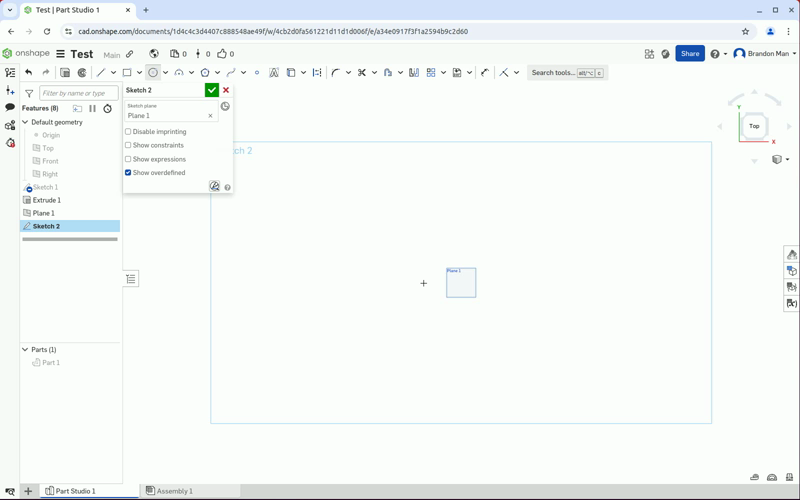
click(423, 282)
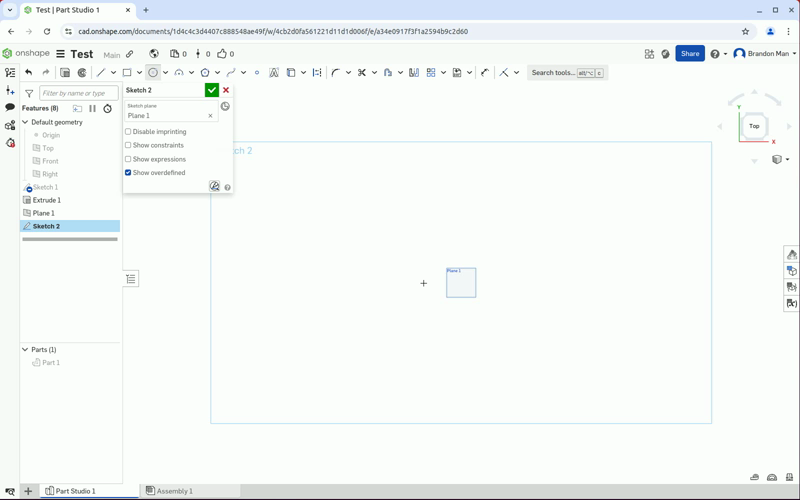
key_up(shift)
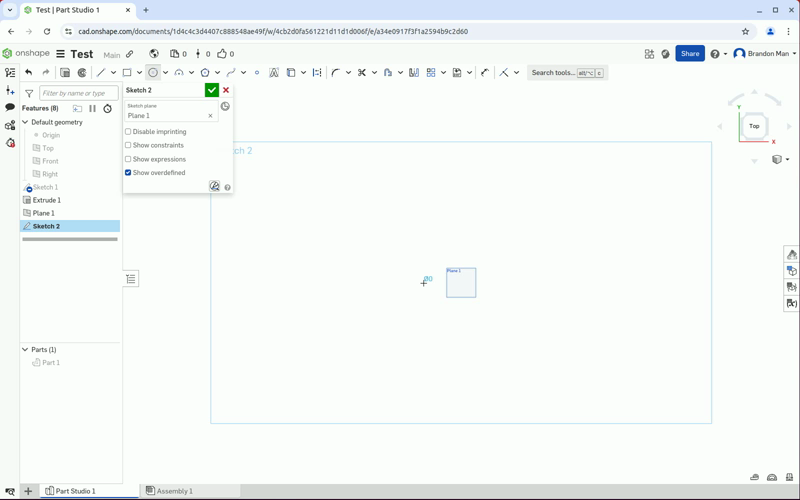
mouse_move(443, 282)
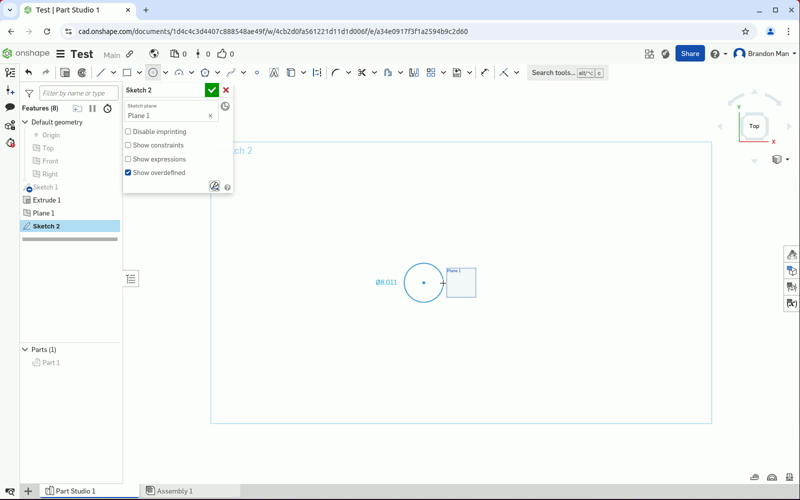
click(443, 282)
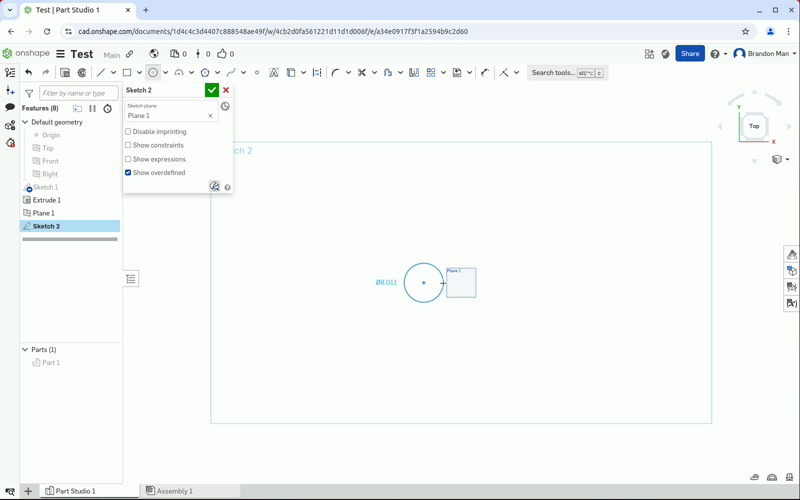
key(esc)
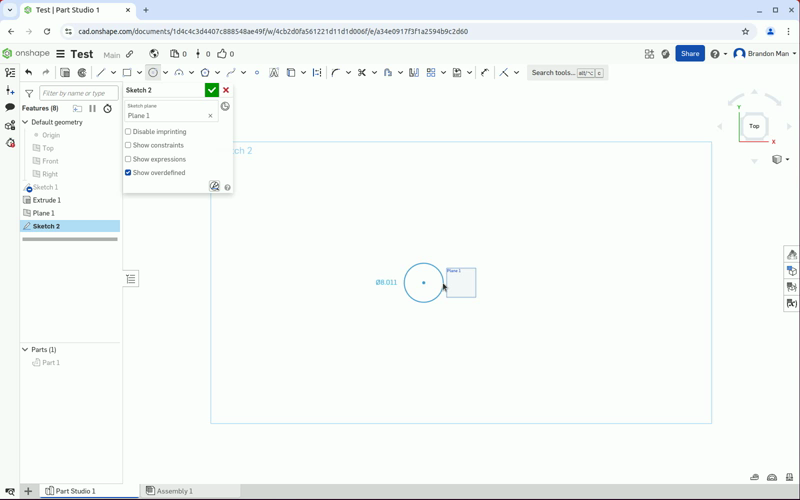
mouse_move(434, 294)
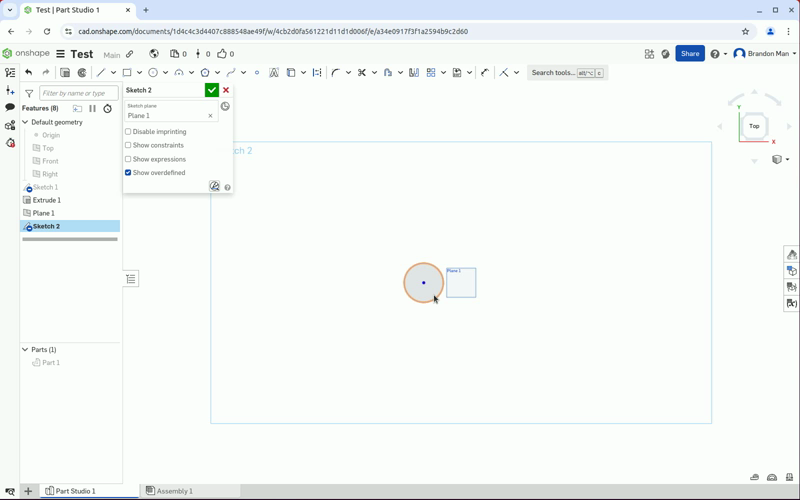
scroll(6)
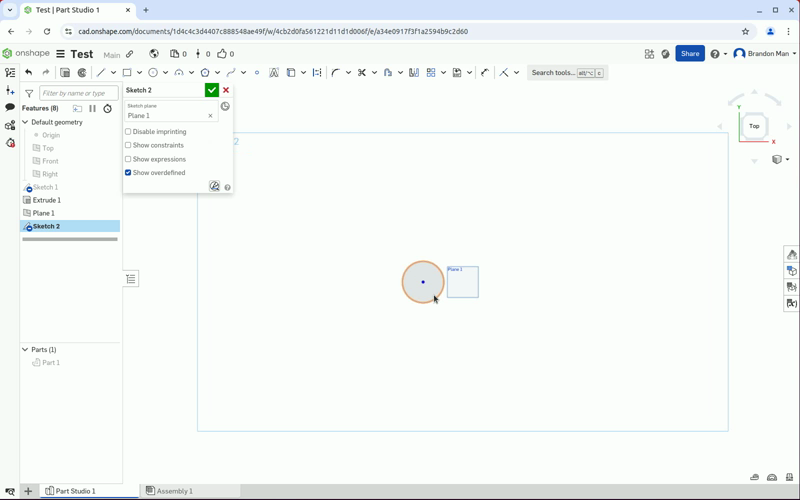
scroll(6)
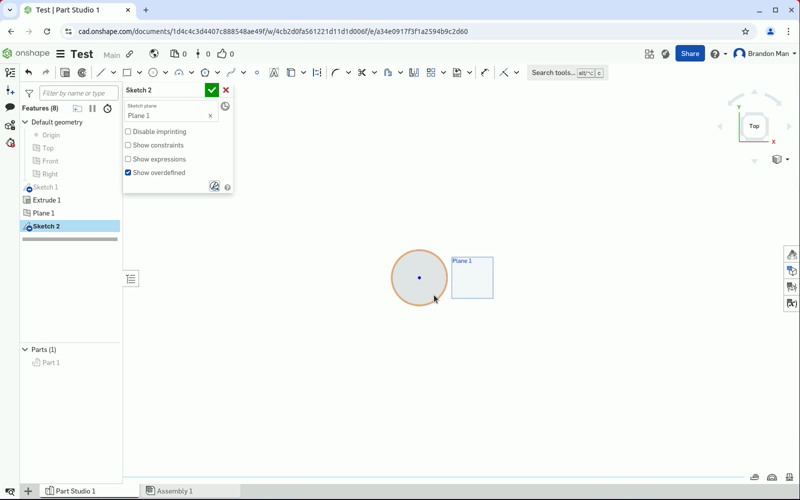
scroll(6)
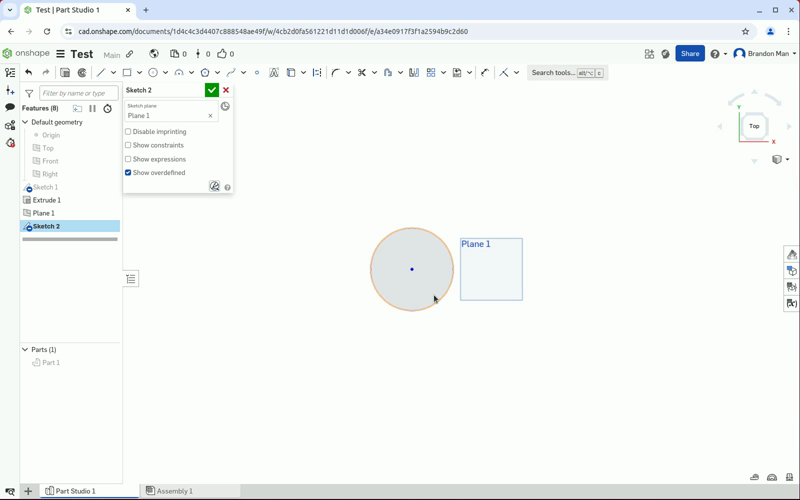
scroll(6)
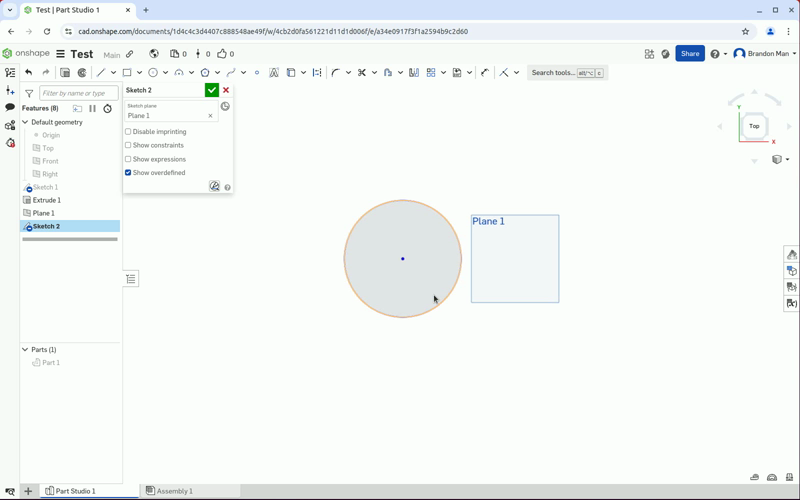
scroll(6)
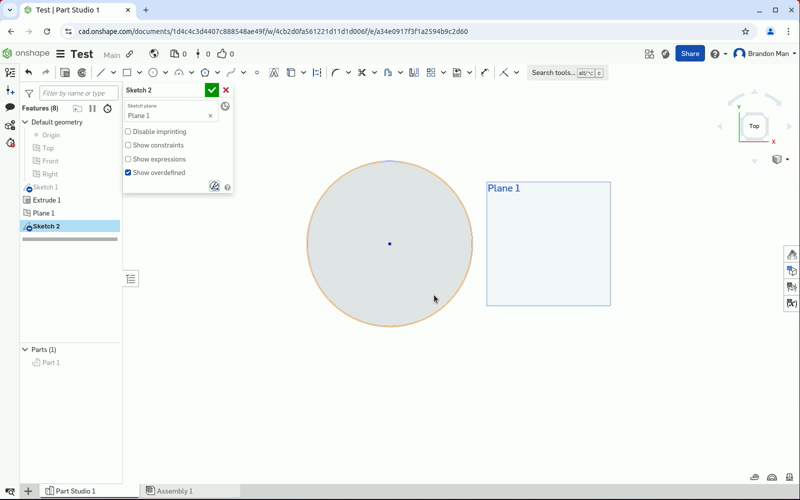
scroll(6)
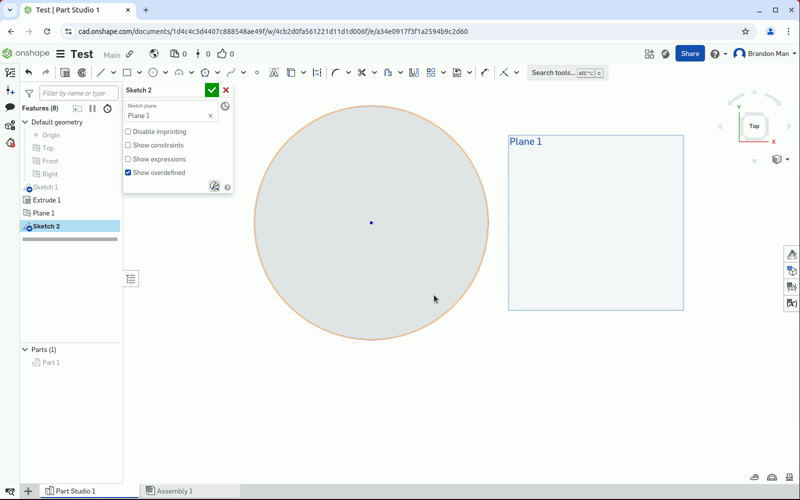
scroll(6)
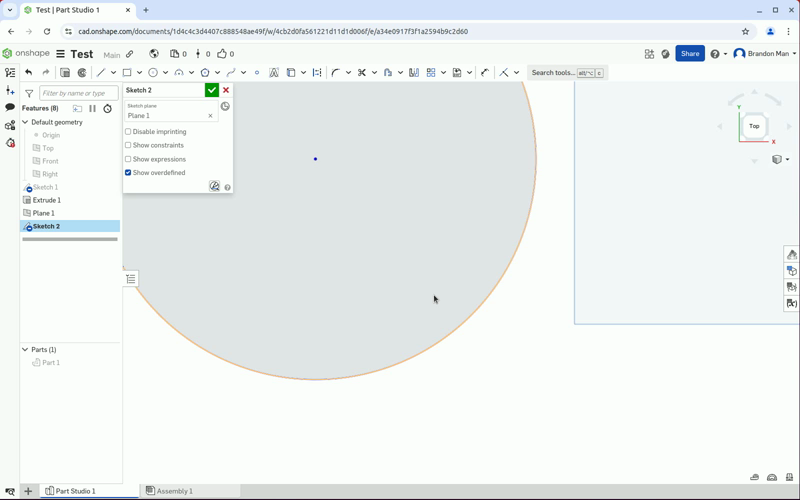
click(434, 294)
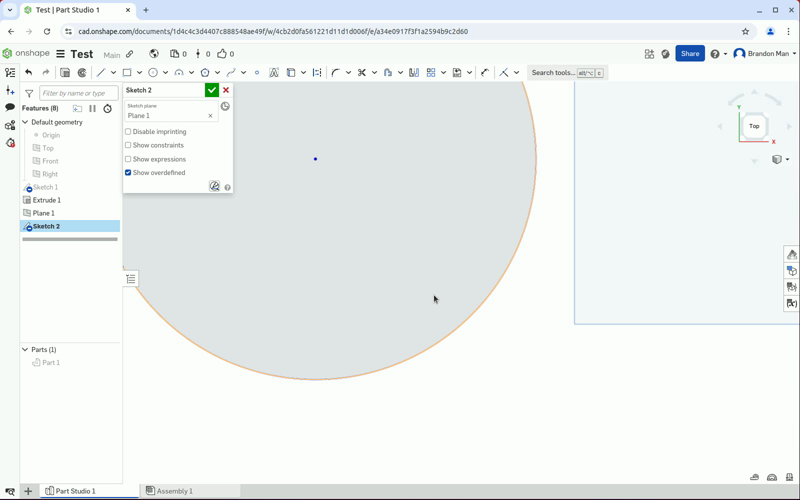
scroll(-6)
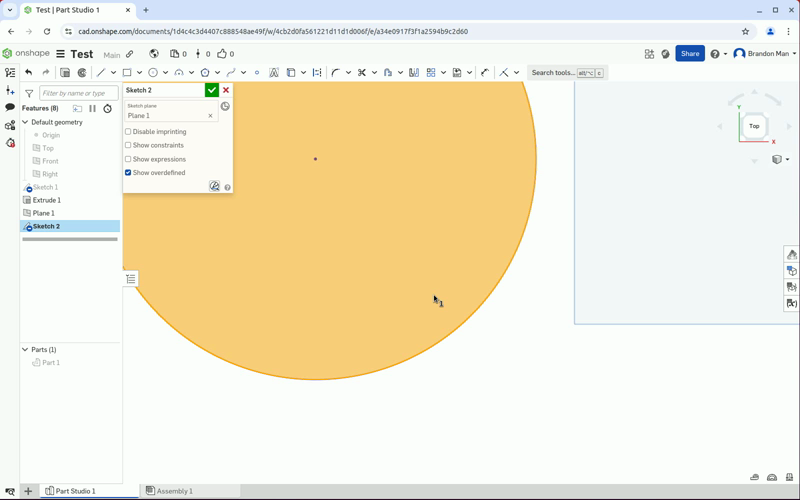
scroll(-6)
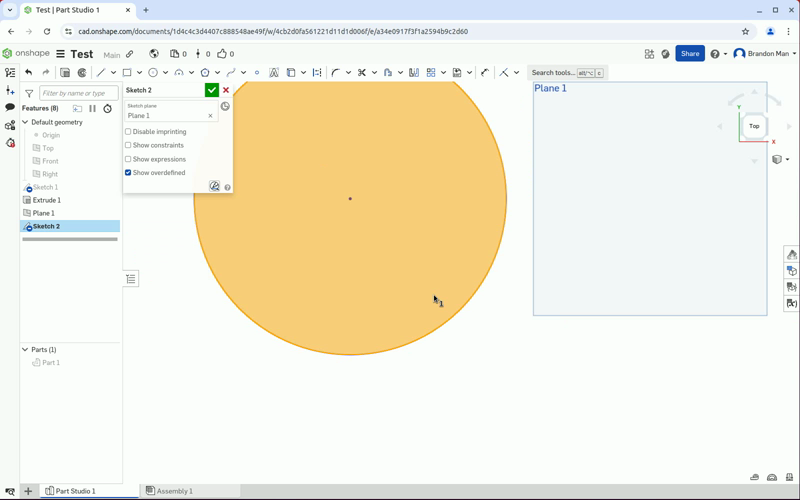
scroll(-6)
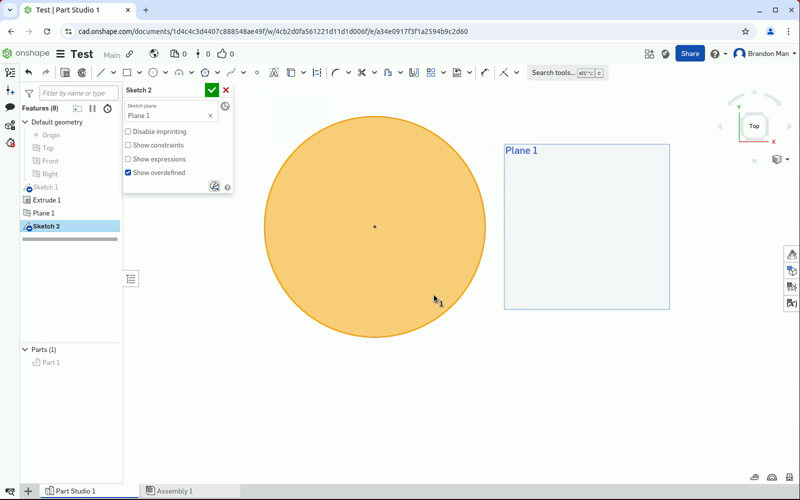
scroll(-6)
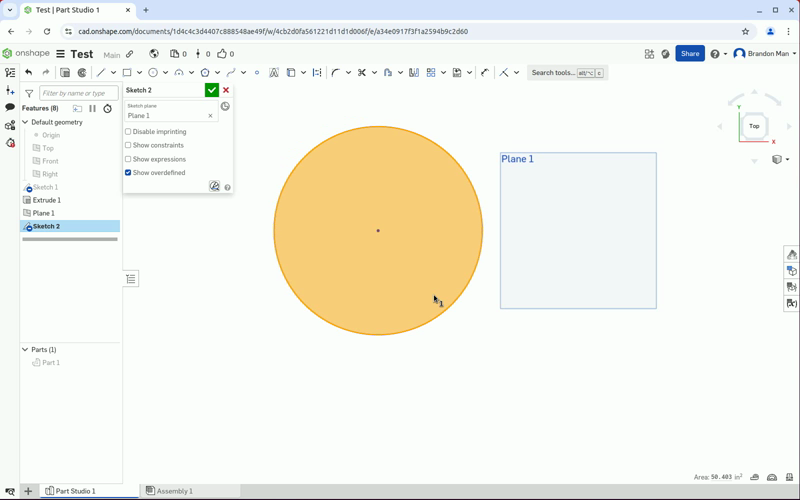
scroll(-6)
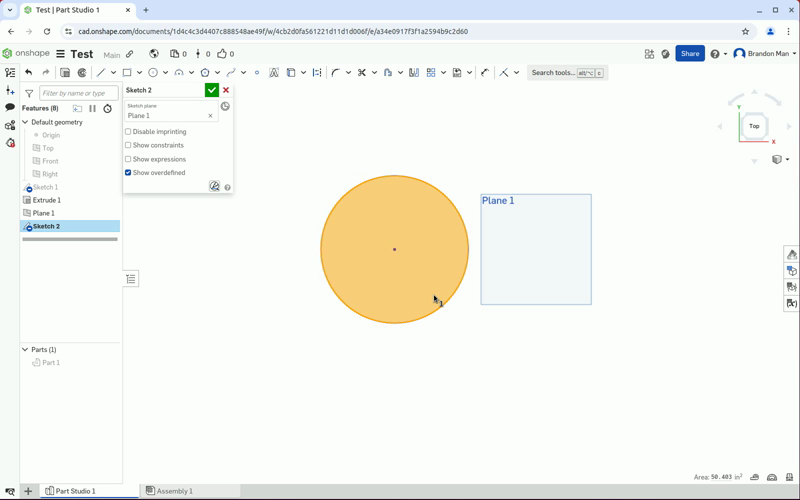
scroll(-6)
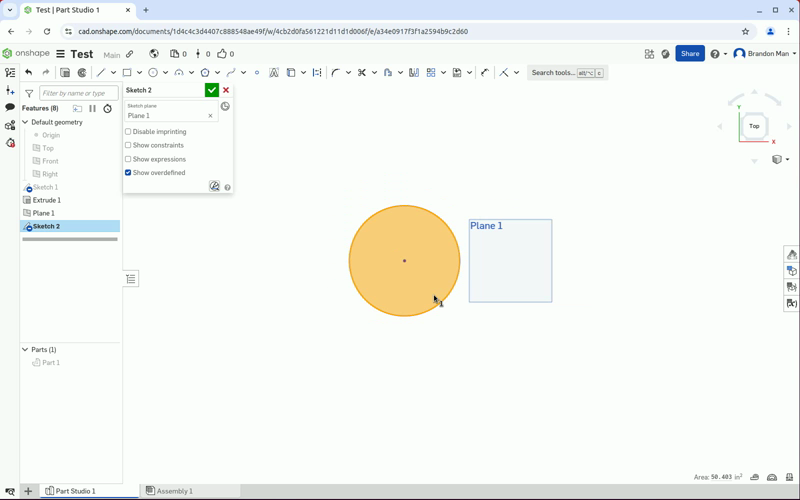
scroll(-6)
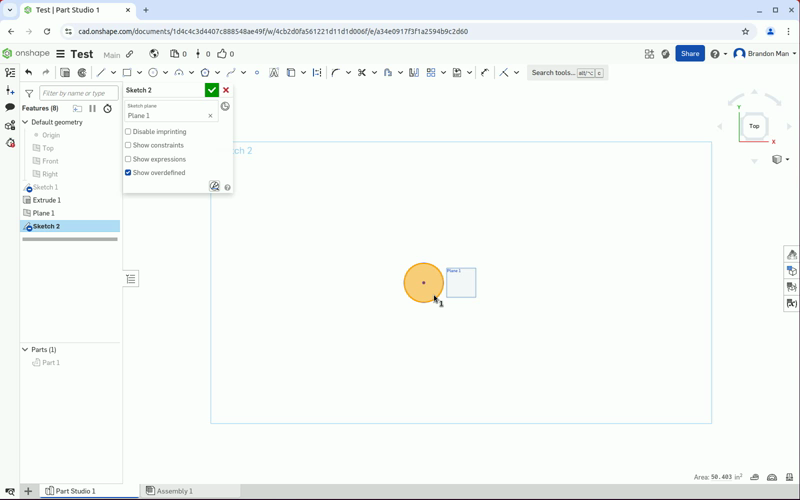
mouse_move(73, 352)
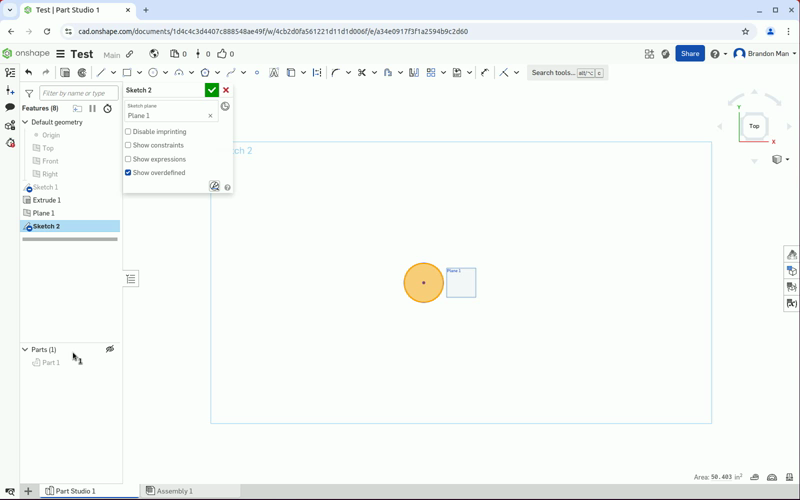
key(shift+y)
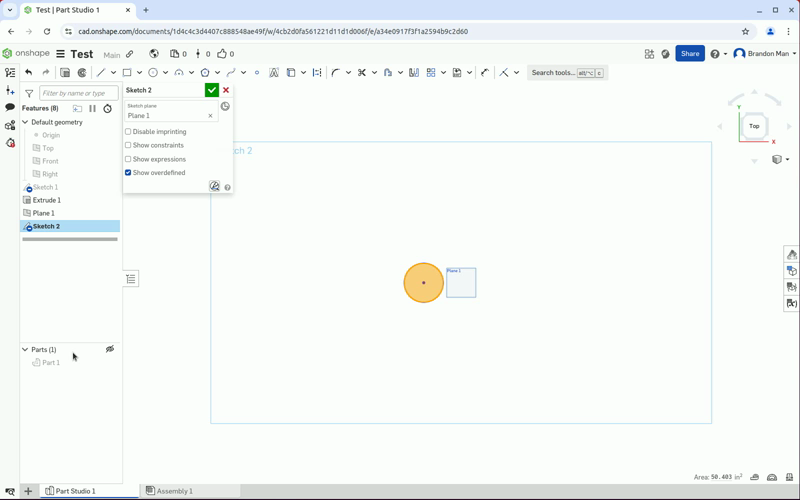
key(shift+e)
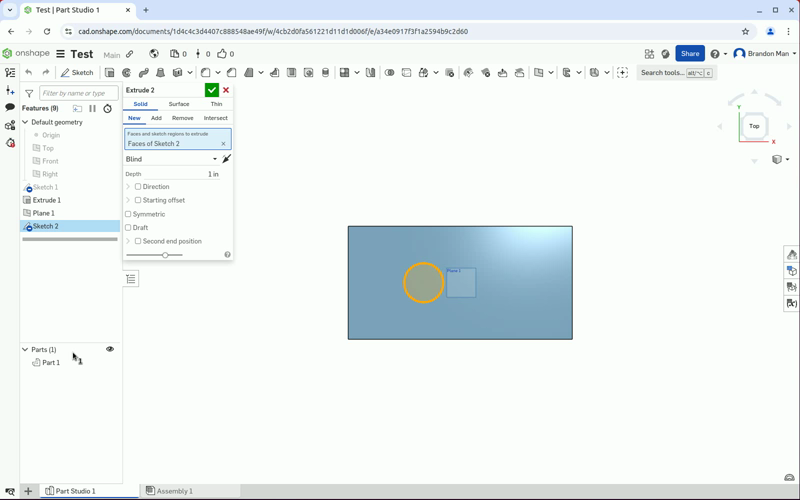
mouse_move(143, 106)
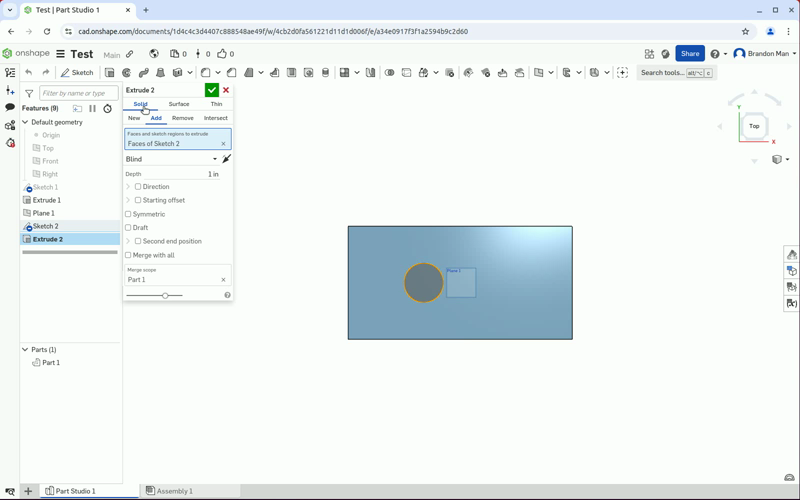
click(143, 106)
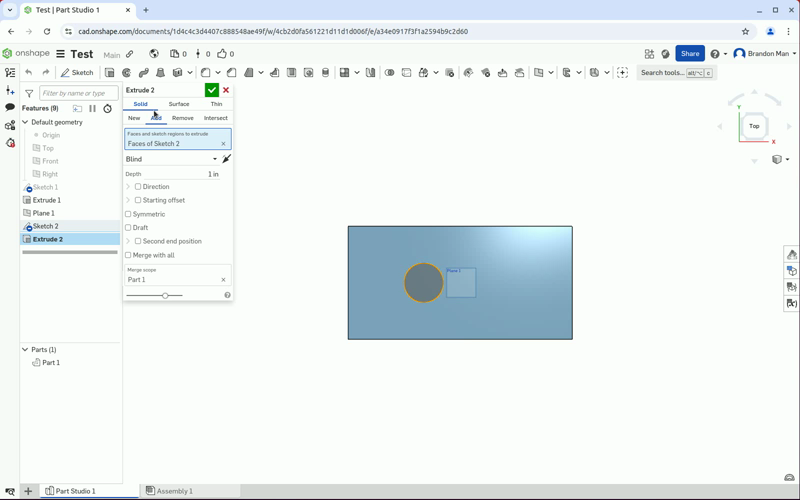
mouse_move(186, 120)
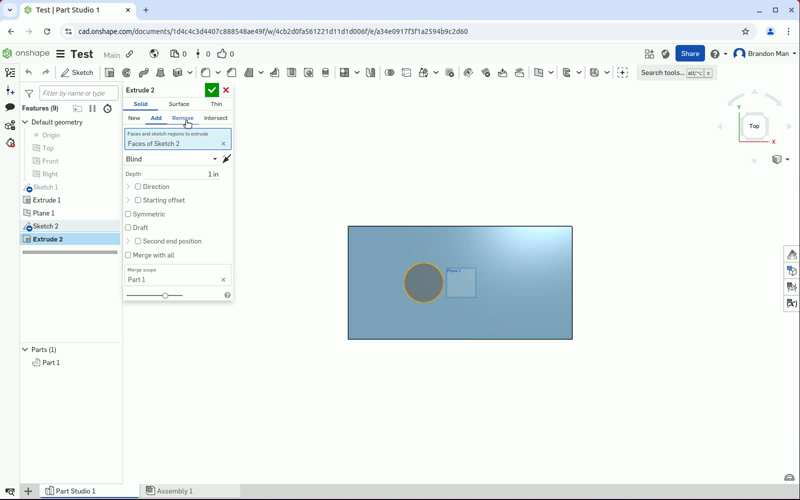
click(186, 120)
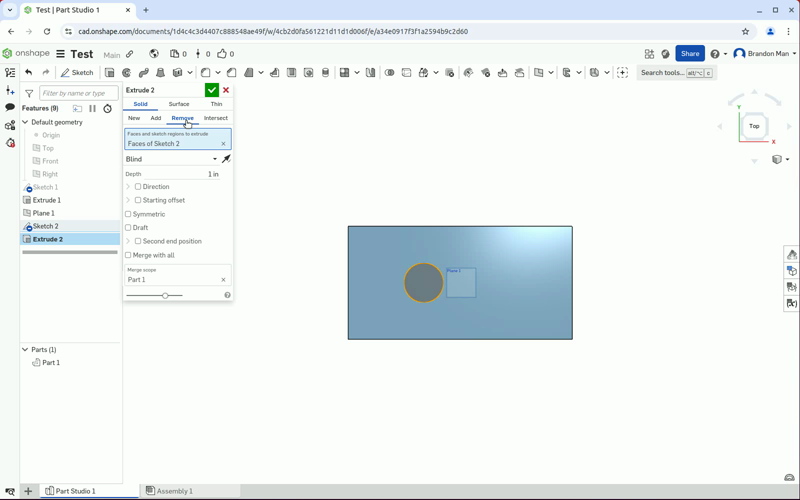
key(tab, 4)
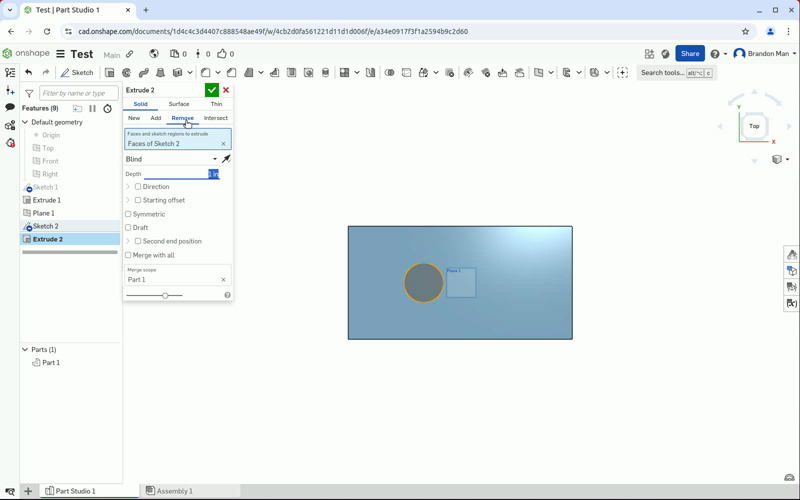
text(30.811)
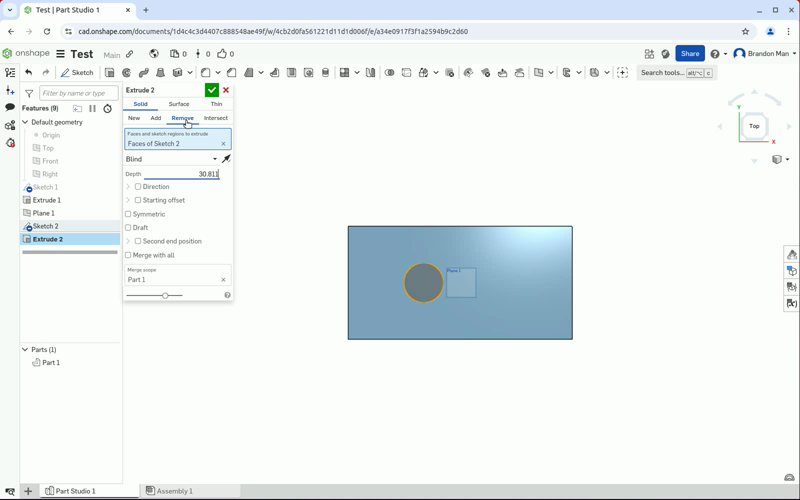
key(tab, 6)
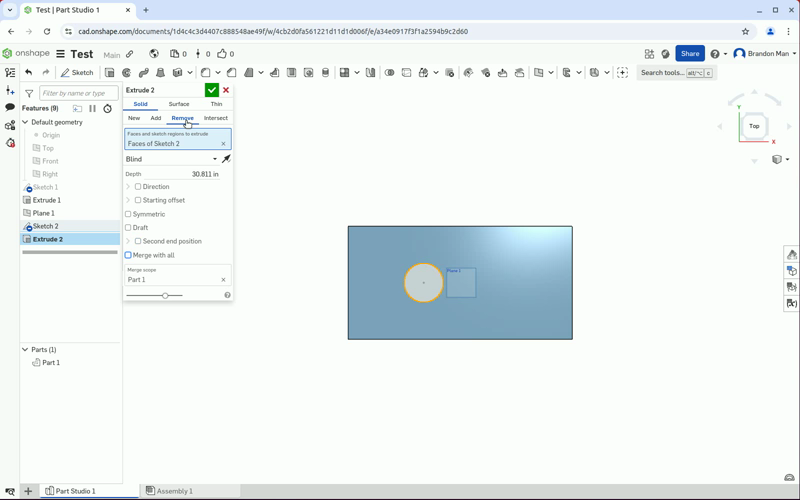
key(space)
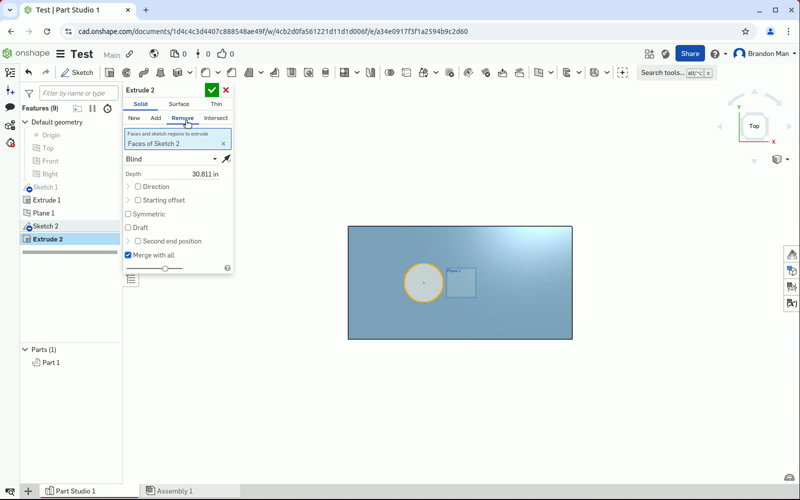
key(enter)
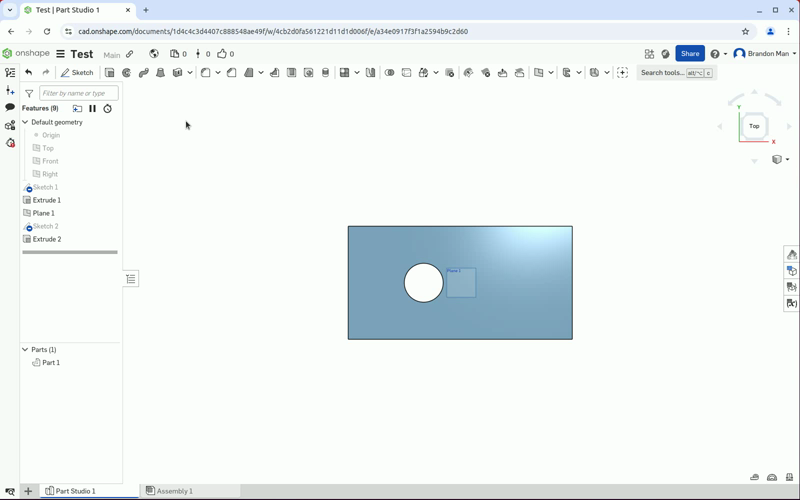
key(shift+h)
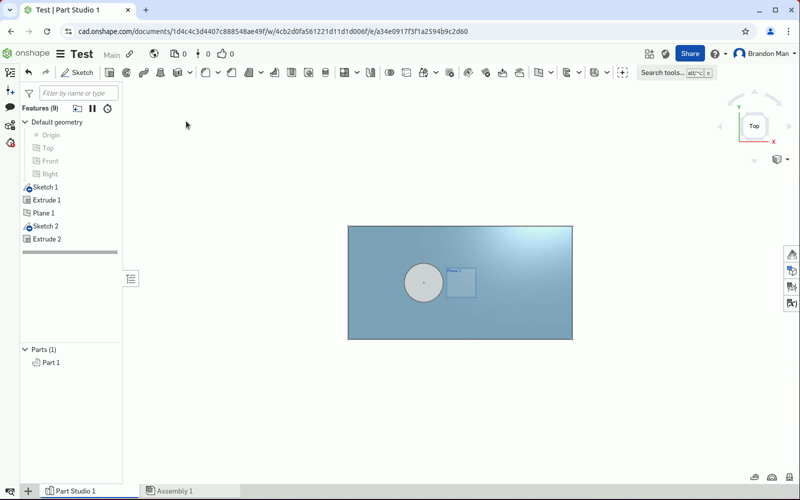
key(shift+h)
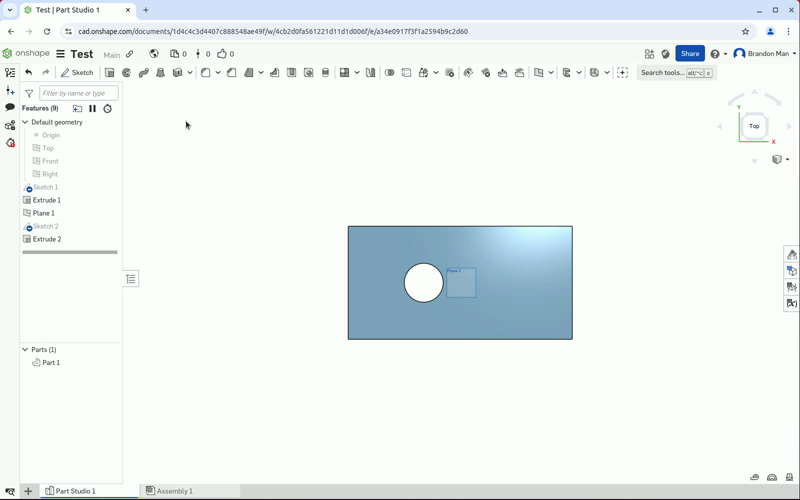
mouse_move(73, 189)
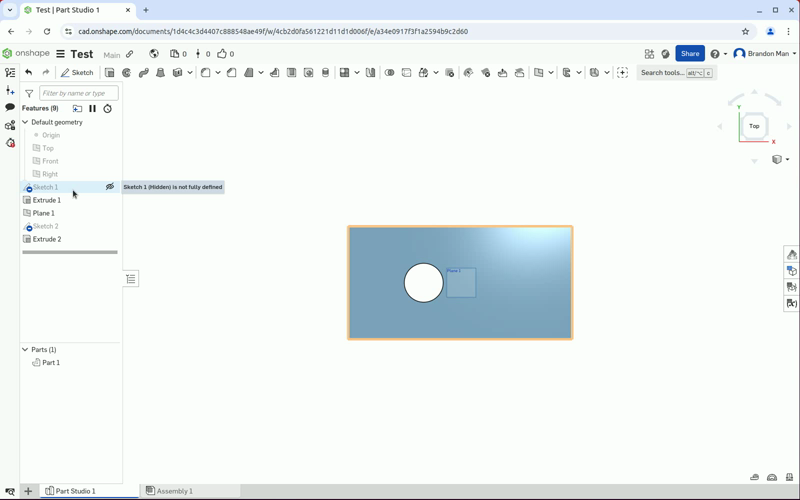
click(73, 189)
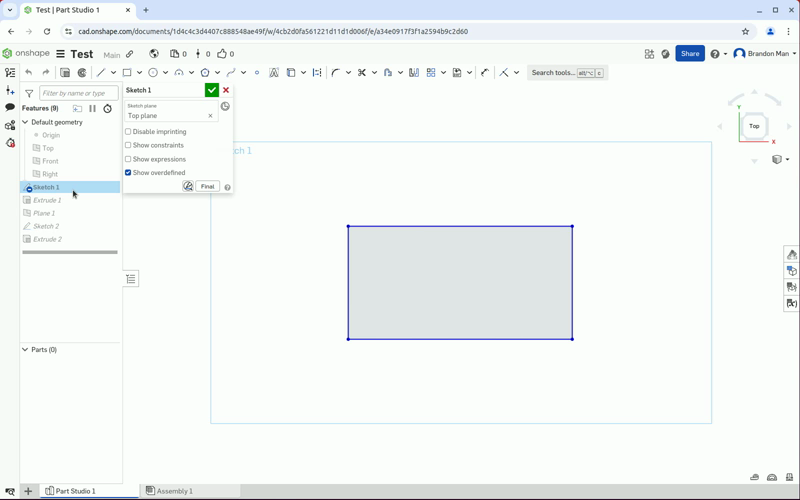
mouse_move(229, 92)
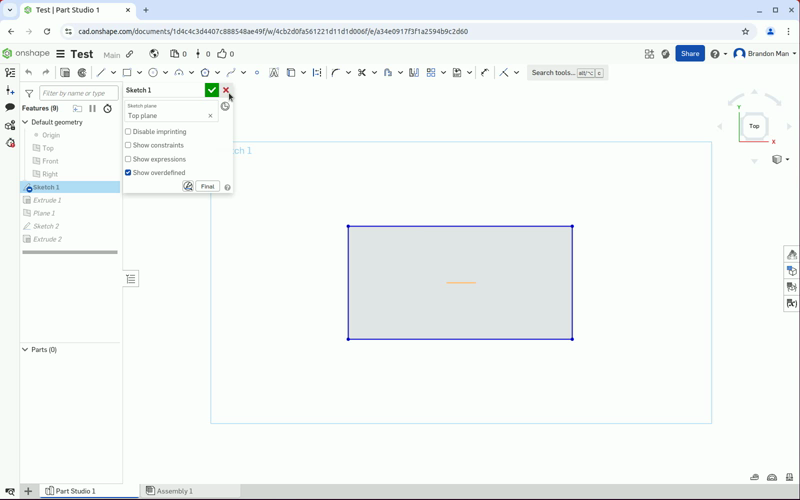
click(229, 92)
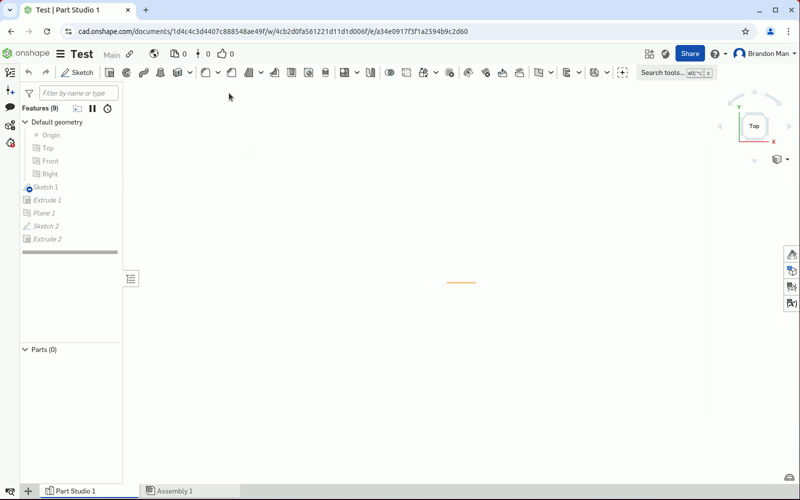
key(shift+s)
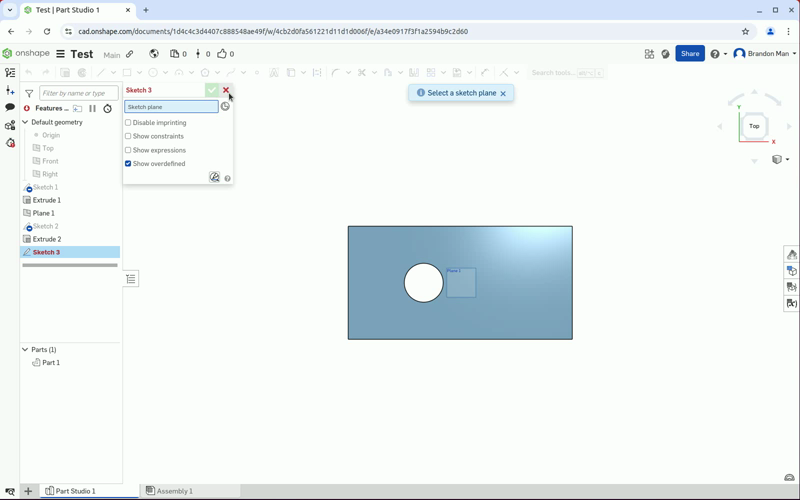
mouse_move(73, 215)
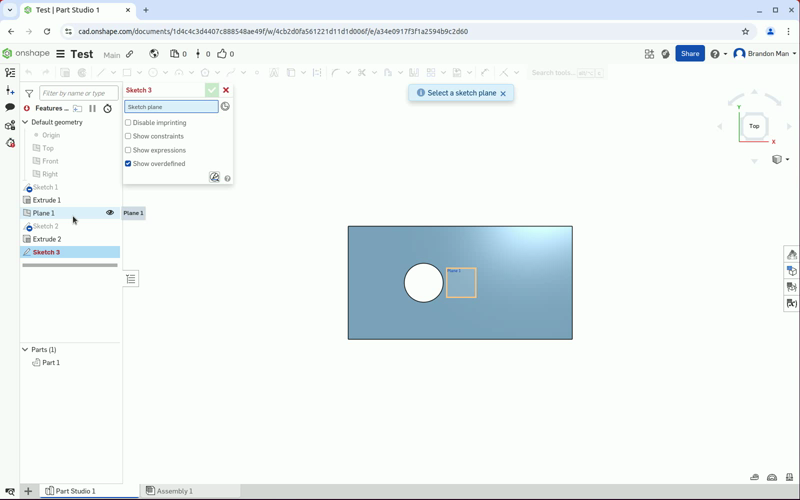
click(73, 215)
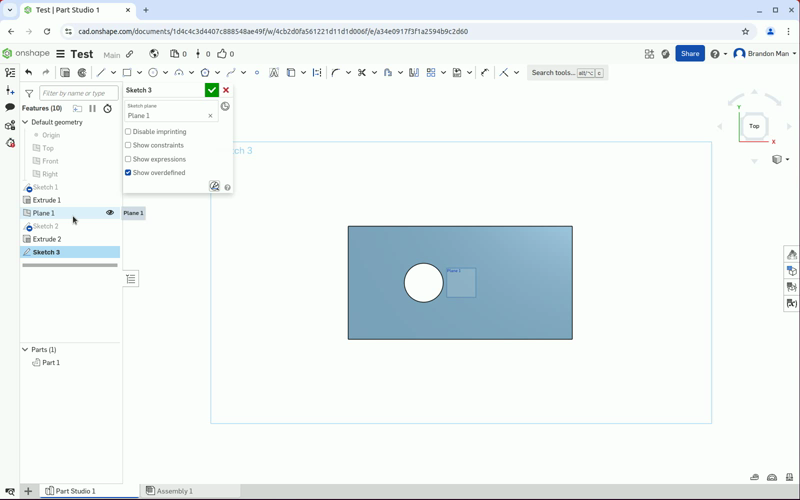
mouse_move(73, 352)
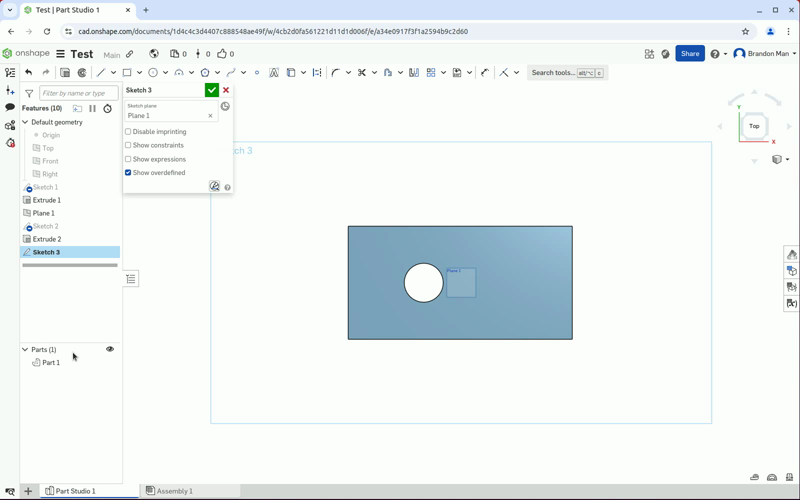
key(y)
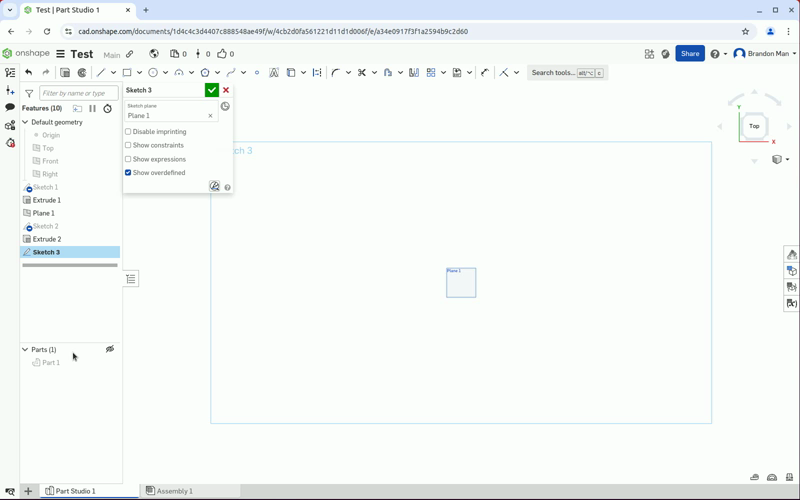
key(c)
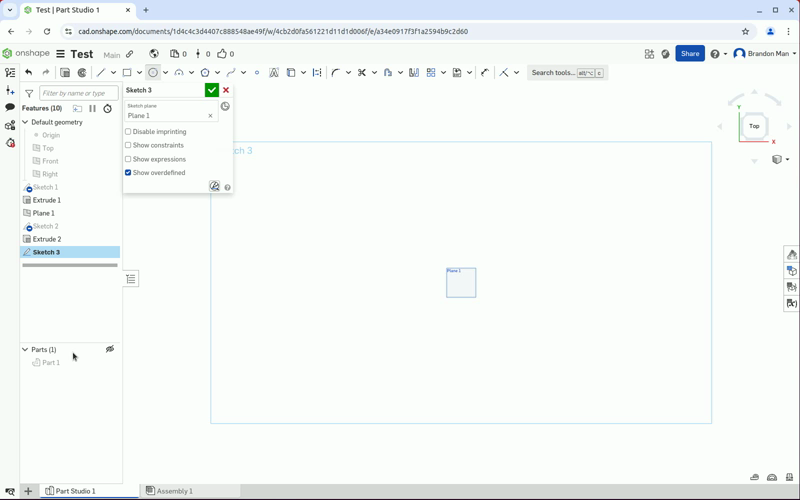
key_down(shift)
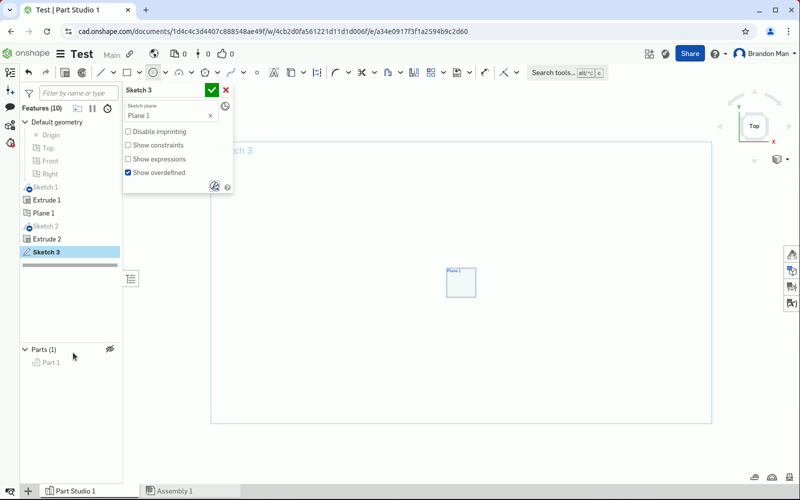
mouse_move(498, 282)
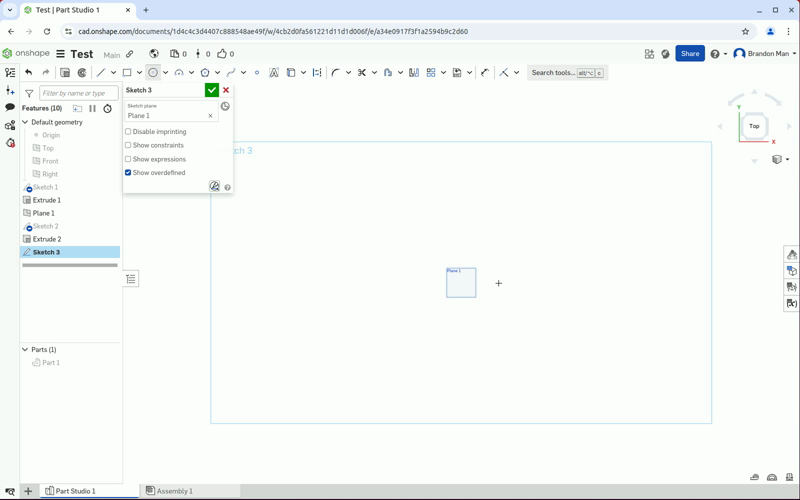
click(498, 282)
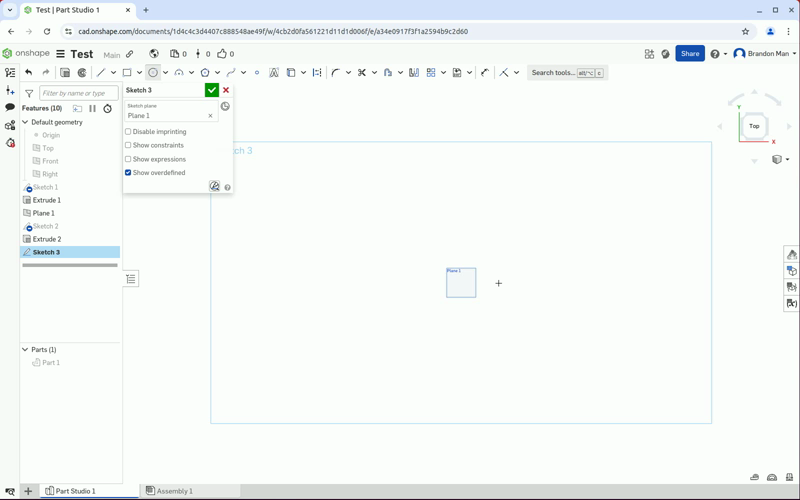
key_up(shift)
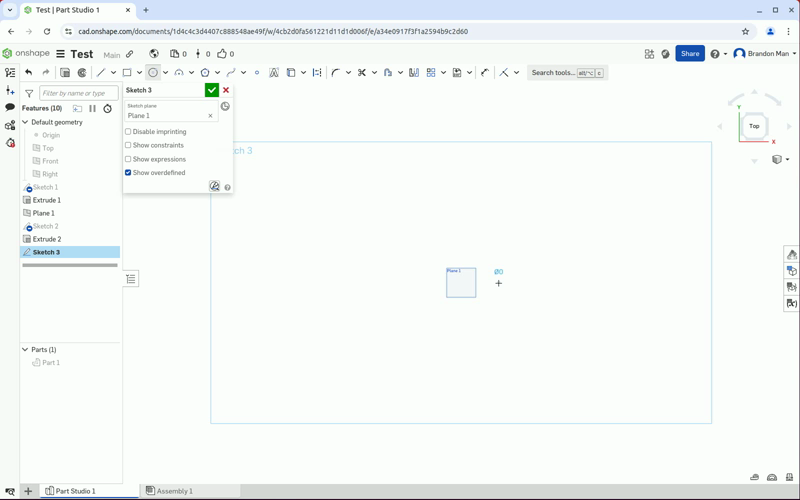
mouse_move(518, 282)
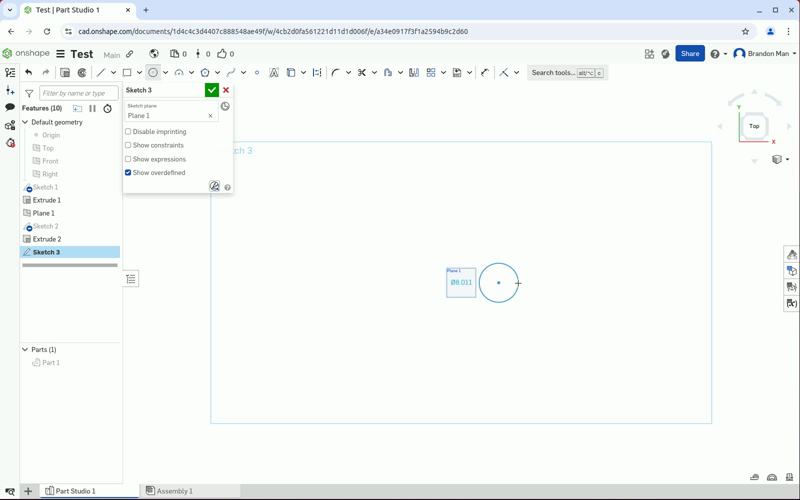
click(518, 282)
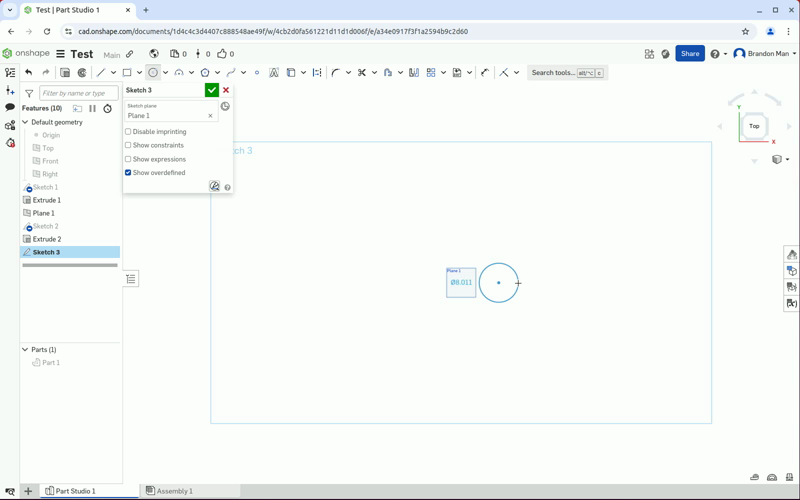
key(esc)
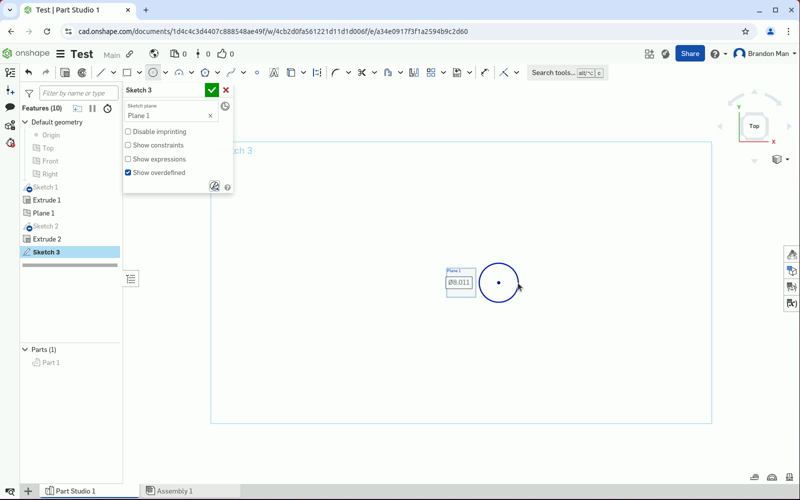
mouse_move(511, 283)
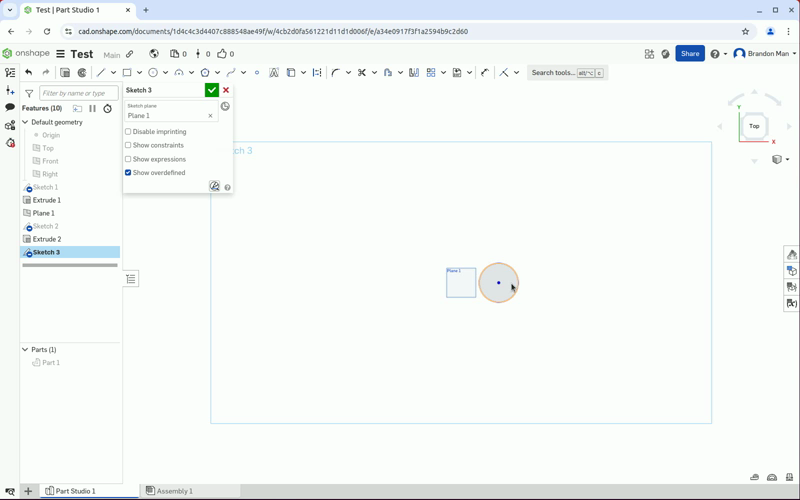
scroll(6)
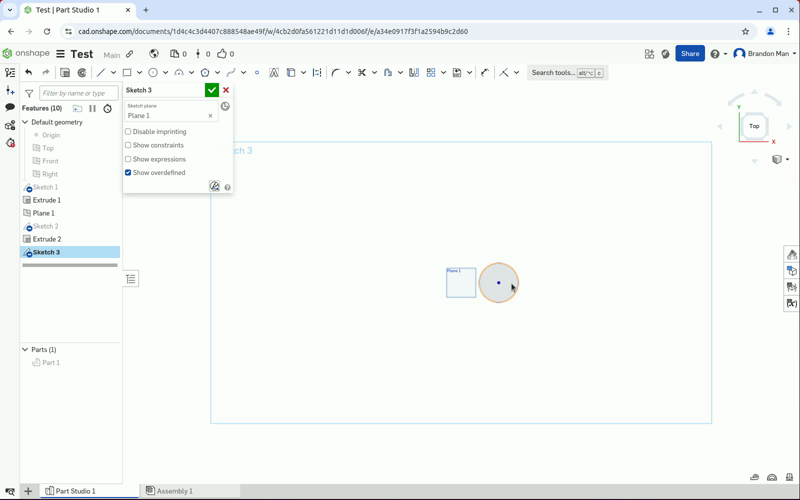
scroll(6)
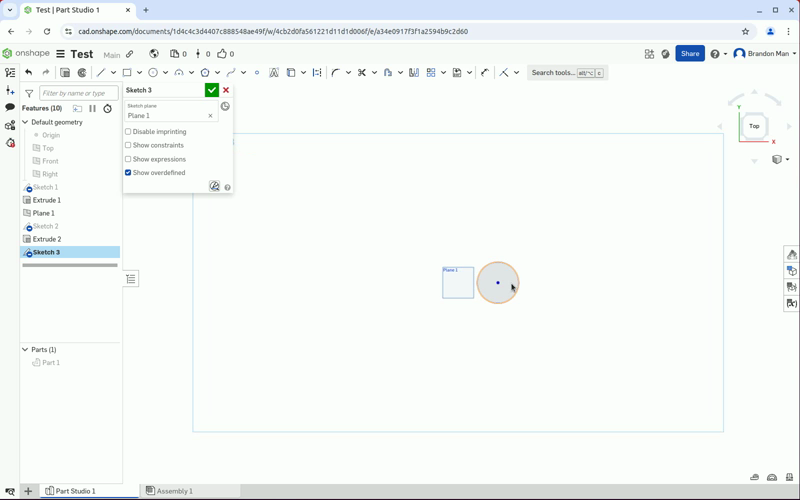
scroll(6)
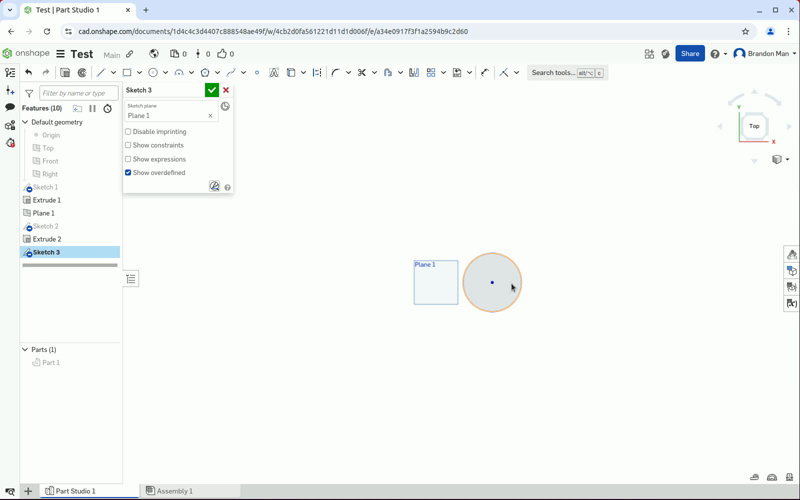
scroll(6)
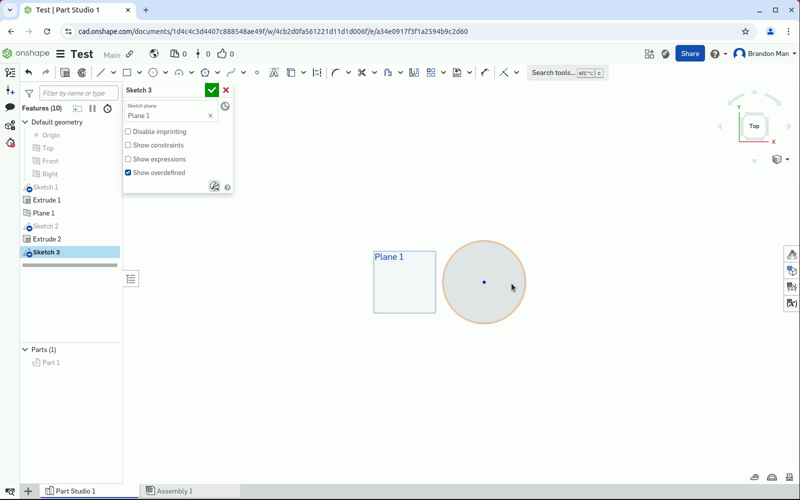
scroll(6)
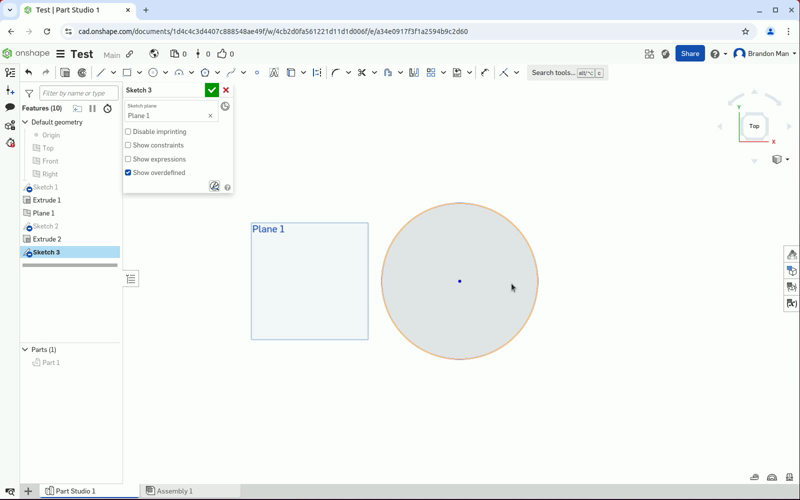
scroll(6)
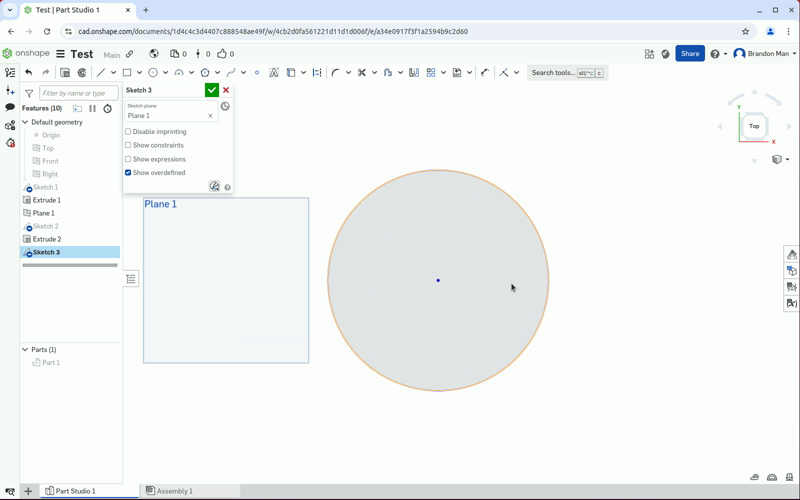
scroll(6)
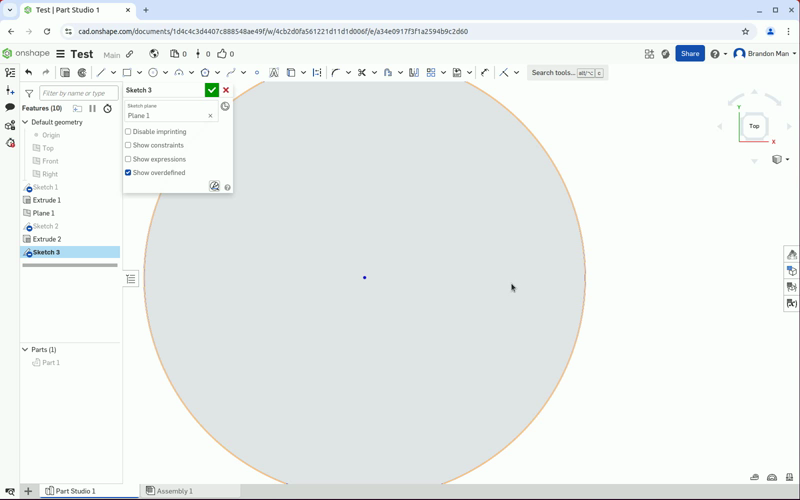
click(511, 283)
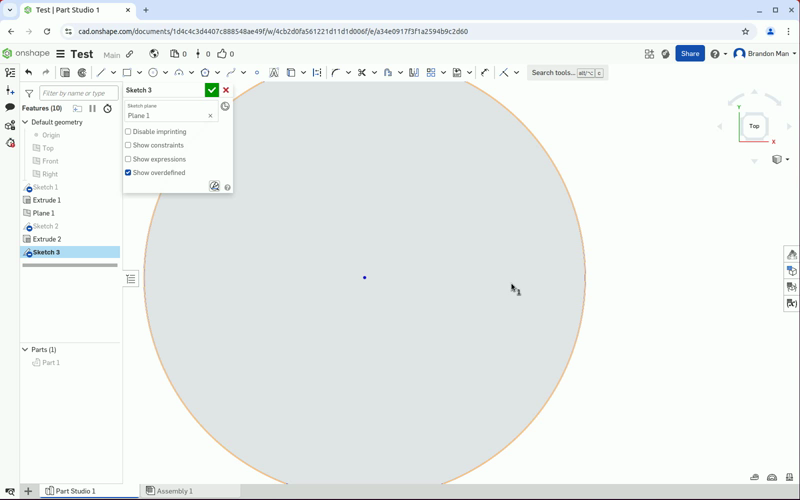
scroll(-6)
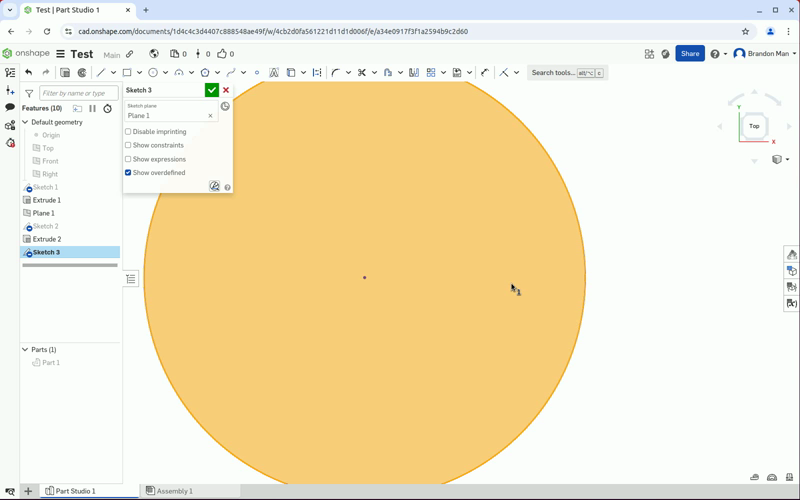
scroll(-6)
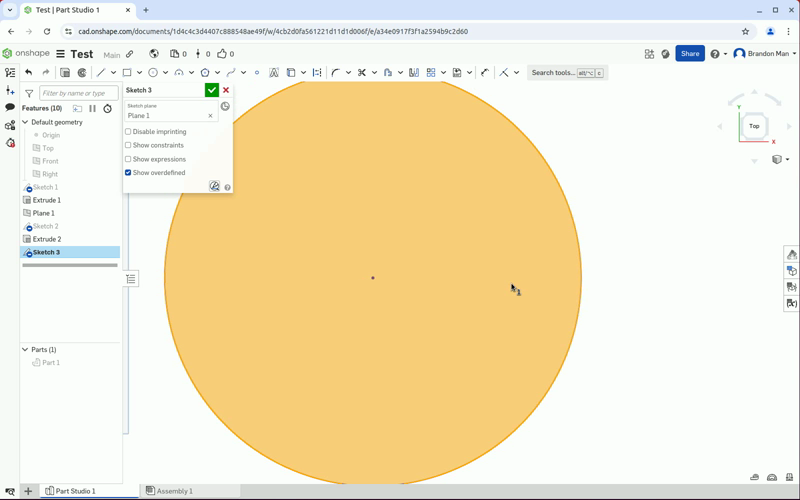
scroll(-6)
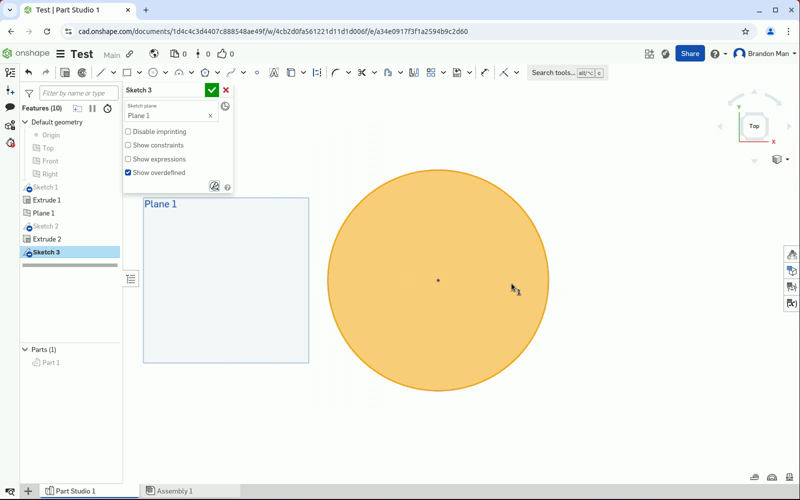
scroll(-6)
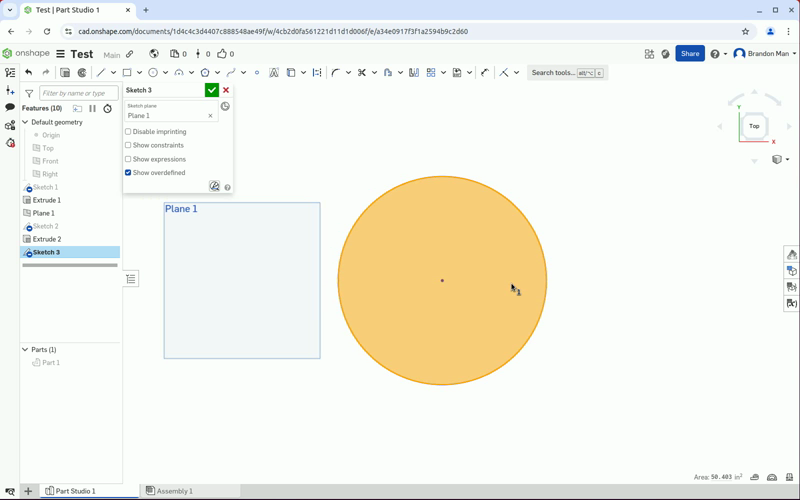
scroll(-6)
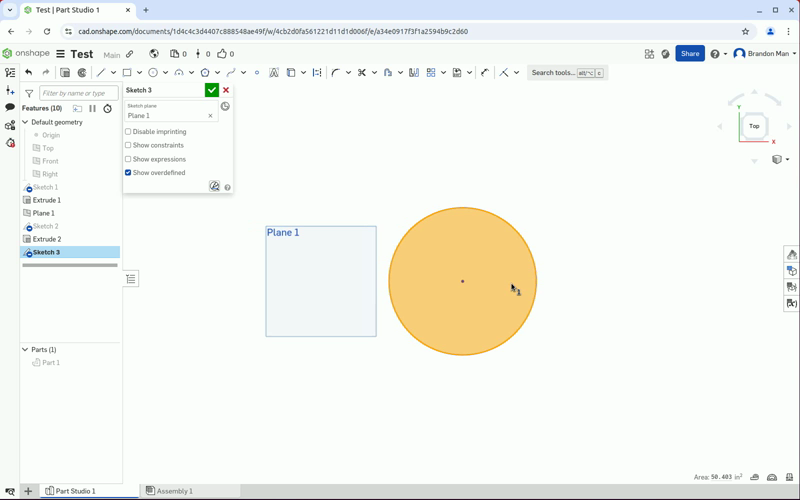
scroll(-6)
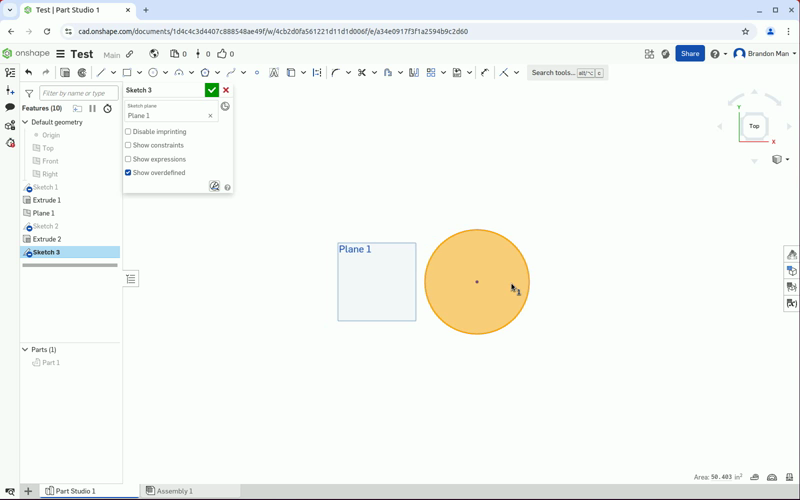
scroll(-6)
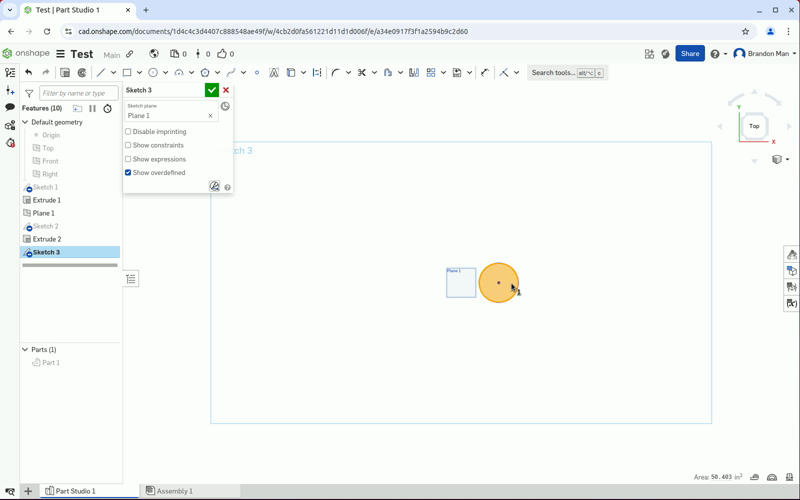
mouse_move(73, 352)
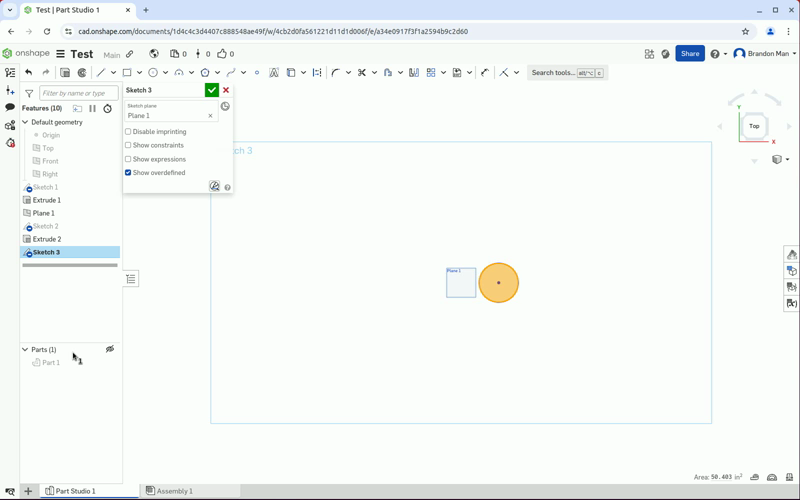
key(shift+y)
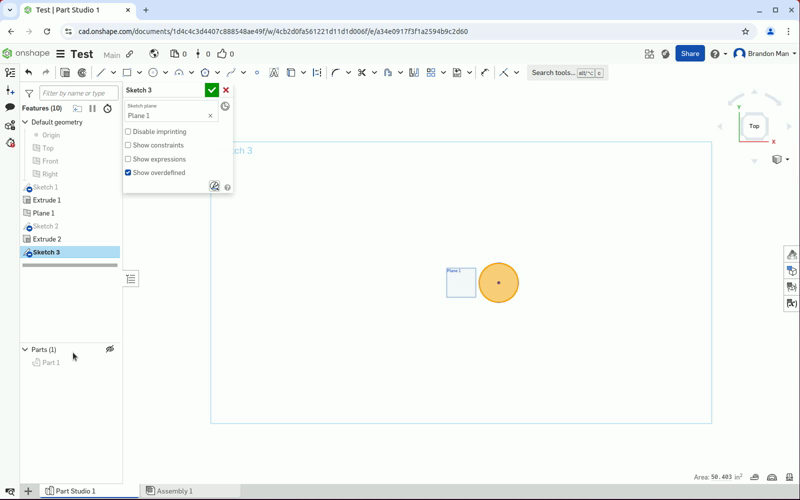
key(shift+e)
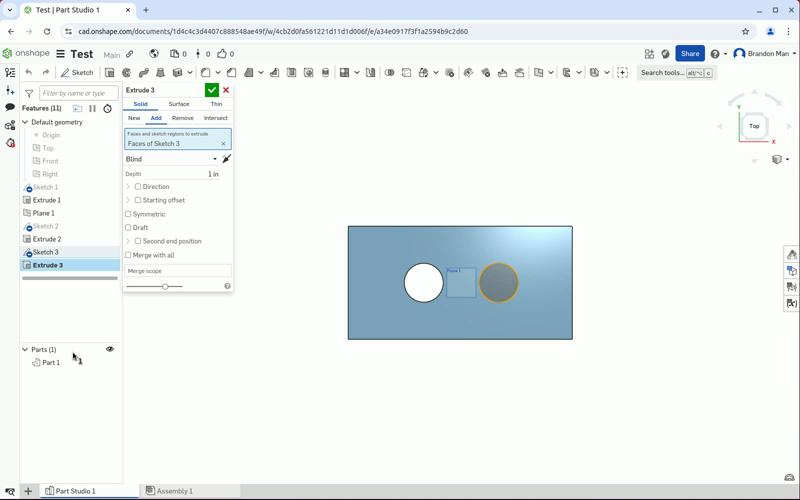
mouse_move(143, 106)
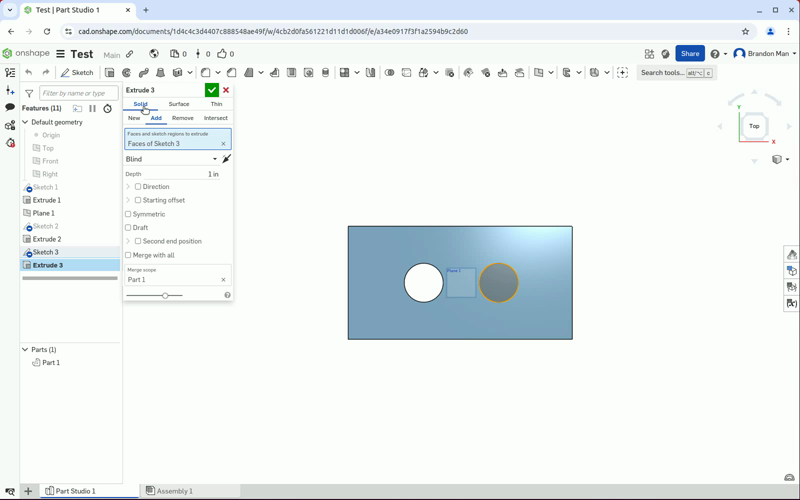
click(143, 106)
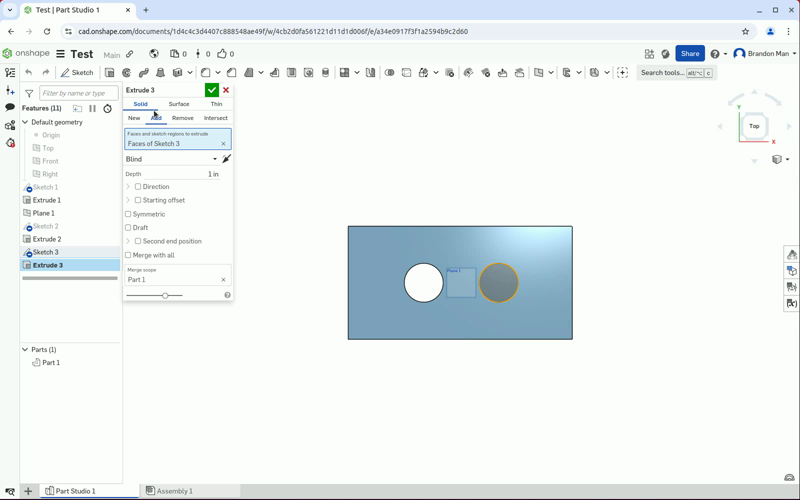
mouse_move(186, 120)
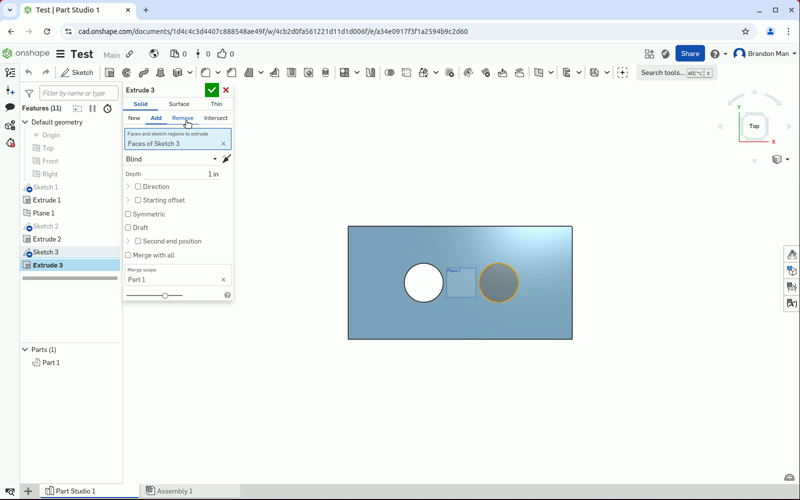
click(186, 120)
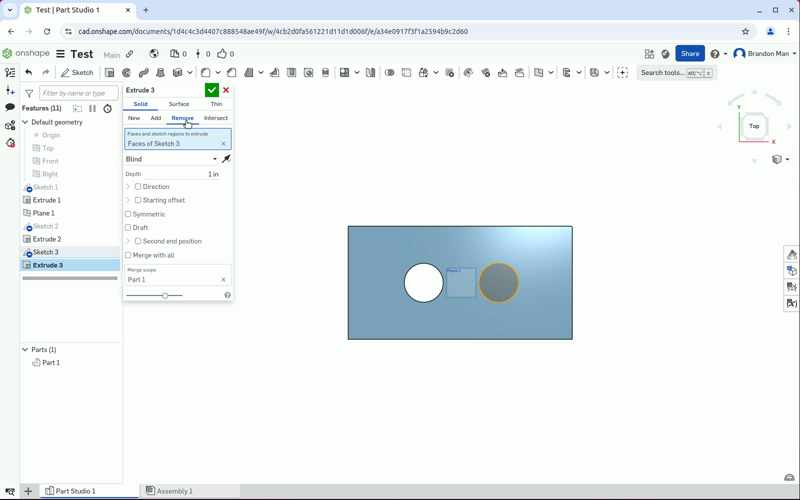
key(tab, 4)
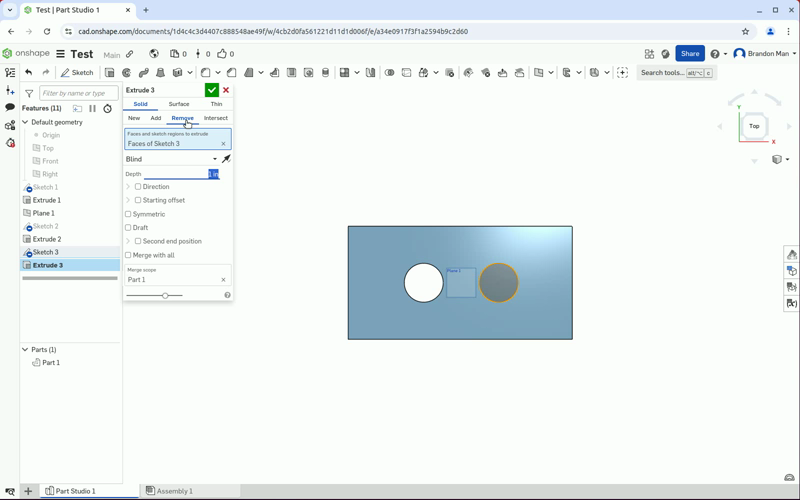
text(30.811)
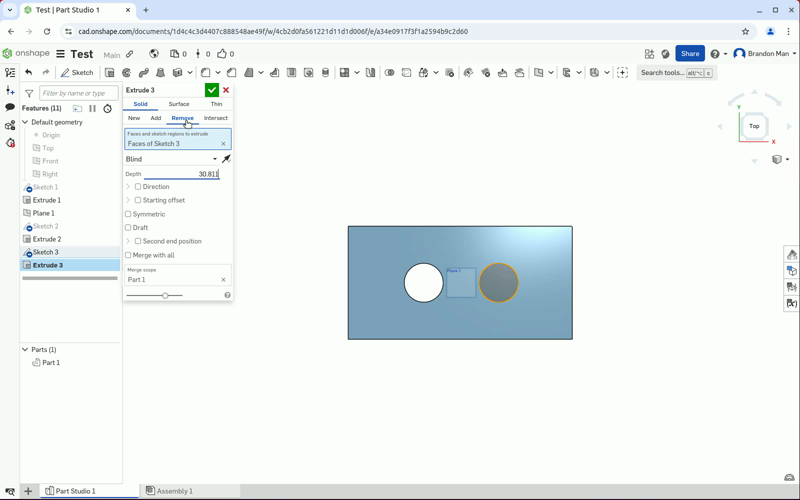
key(tab, 6)
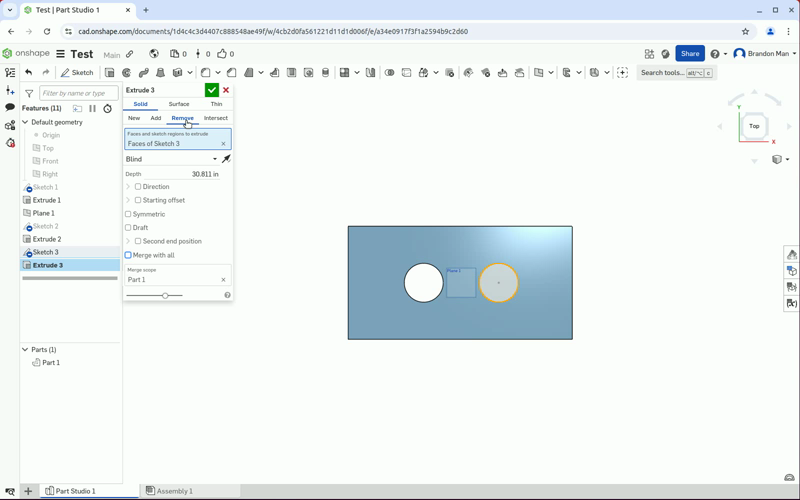
key(space)
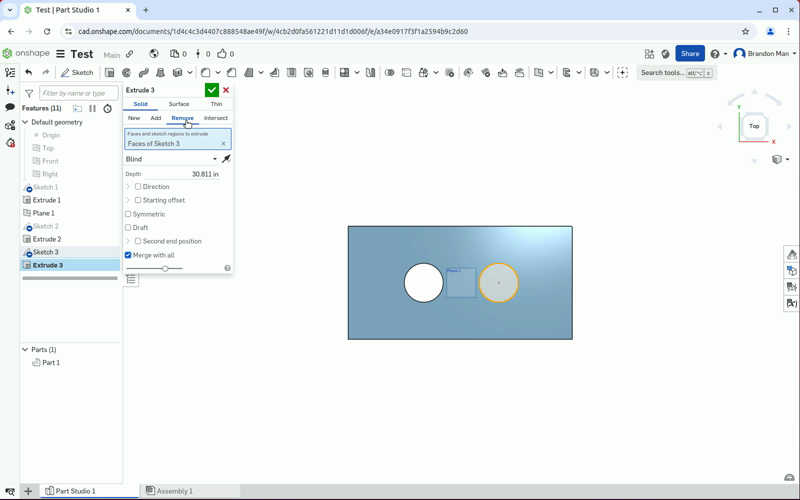
key(enter)
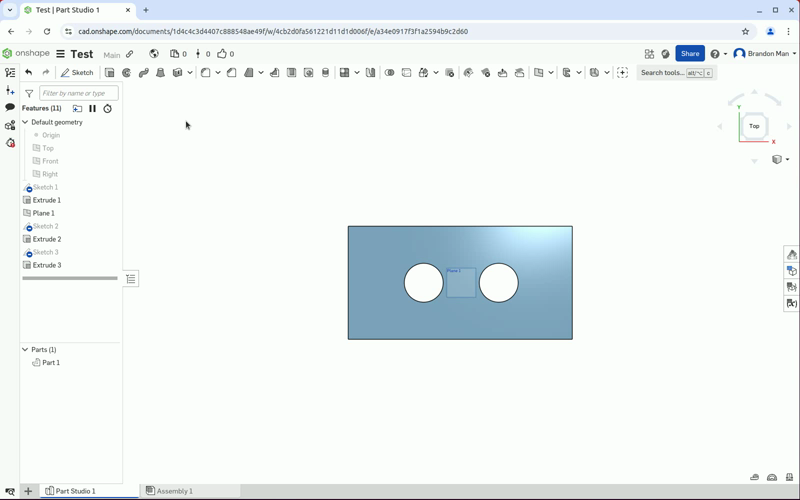
key(shift+h)
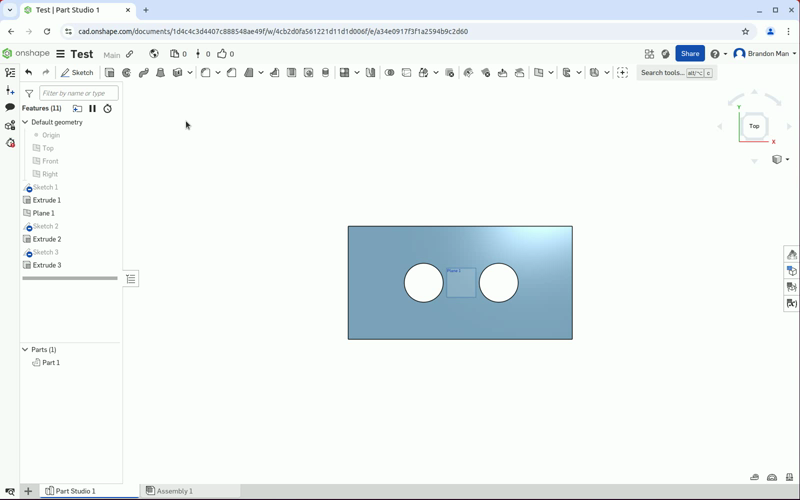
key(shift+h)
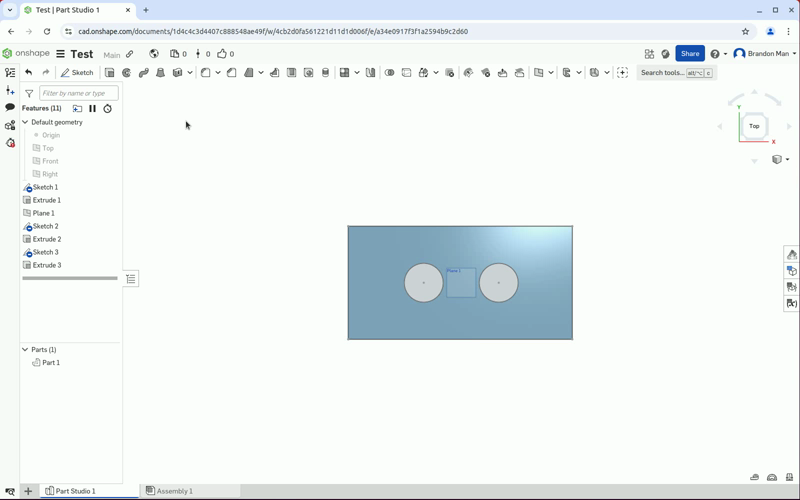
key(shift+7)
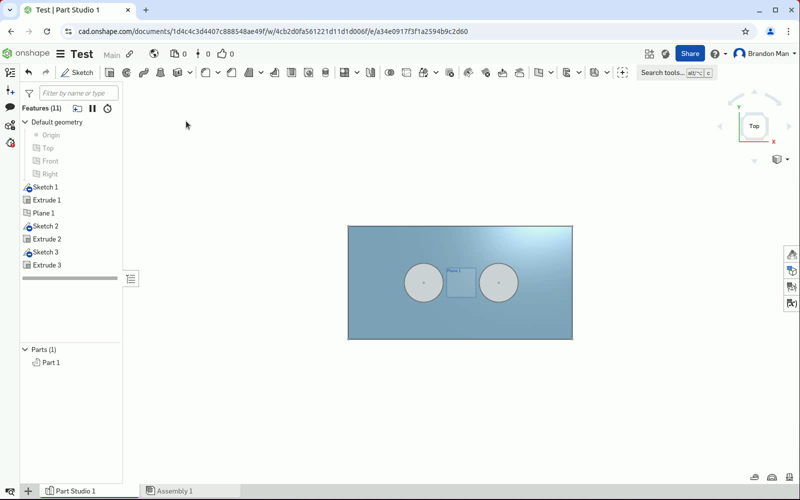
key(up, 3)
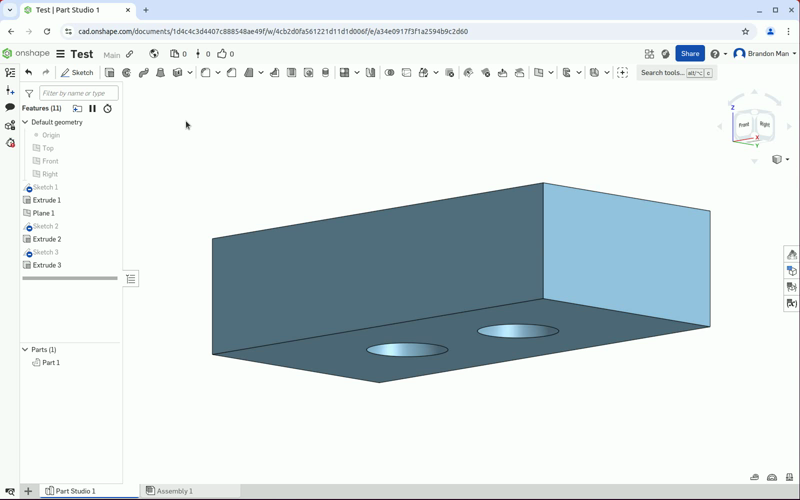
key(left, 3)
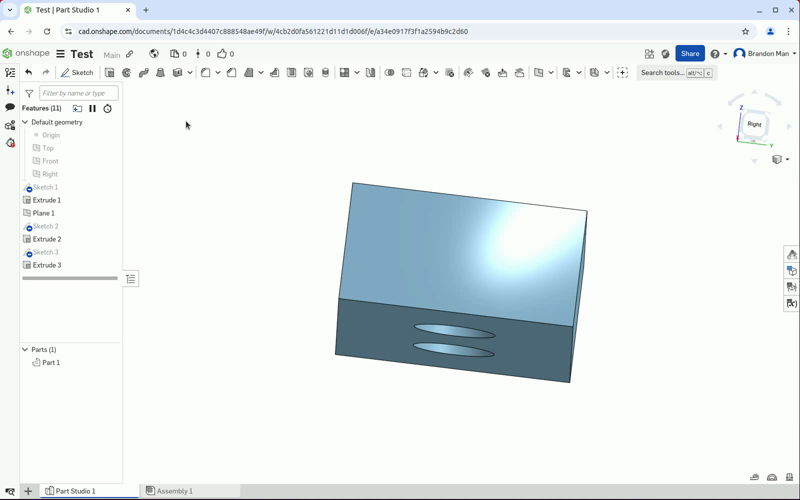
key(right, 3)
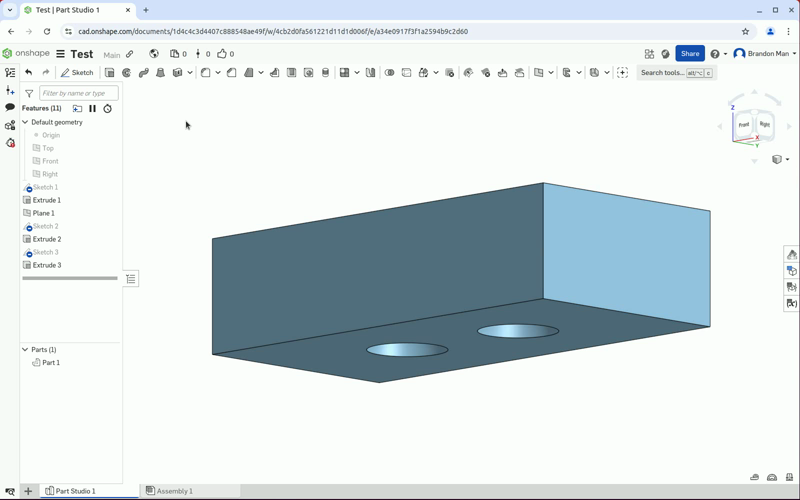
key(down, 3)
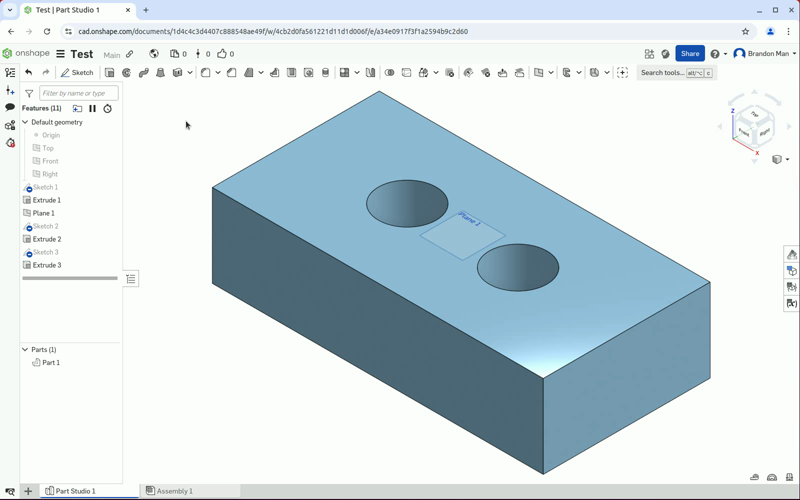
mouse_move(73, 189)
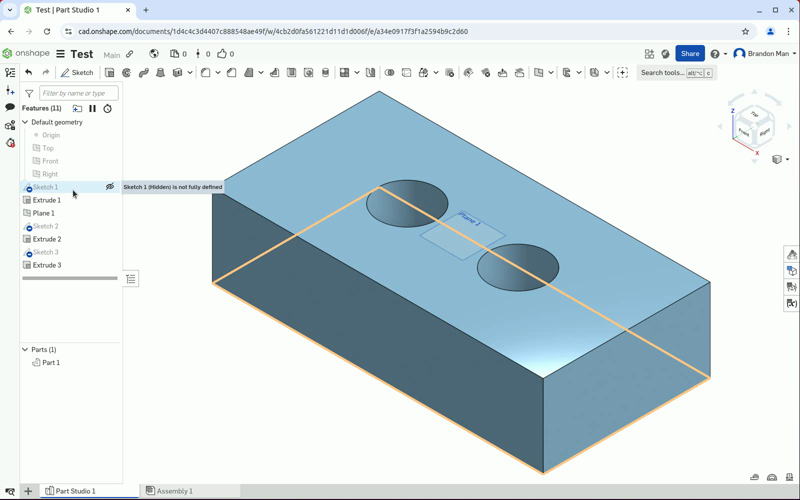
click(73, 189)